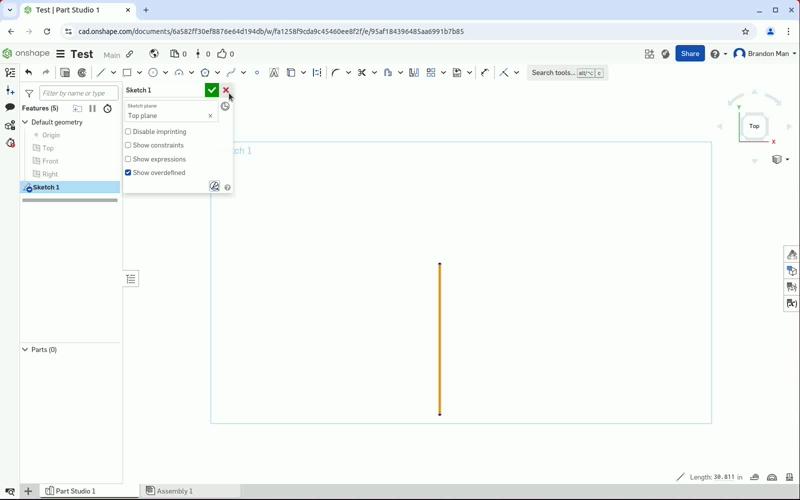
key(shift+h)
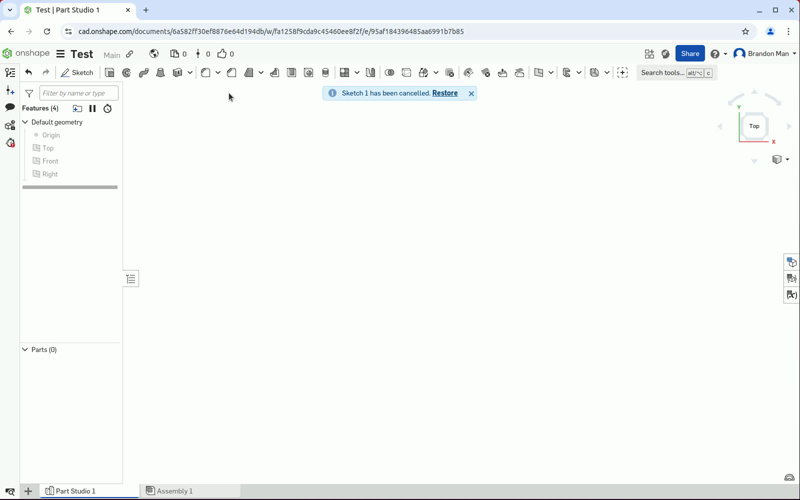
mouse_move(73, 352)
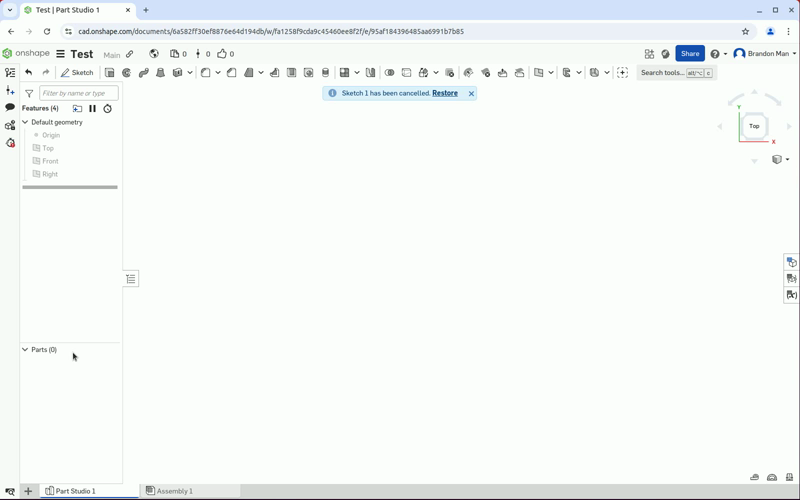
key(y)
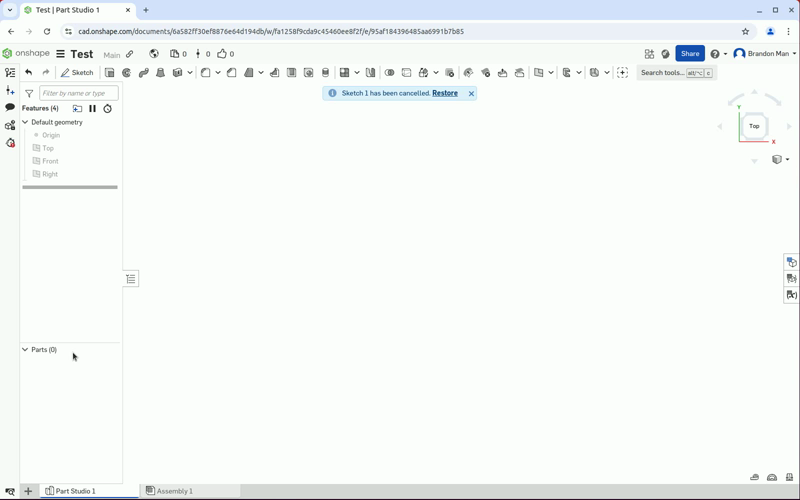
key(shift+p)
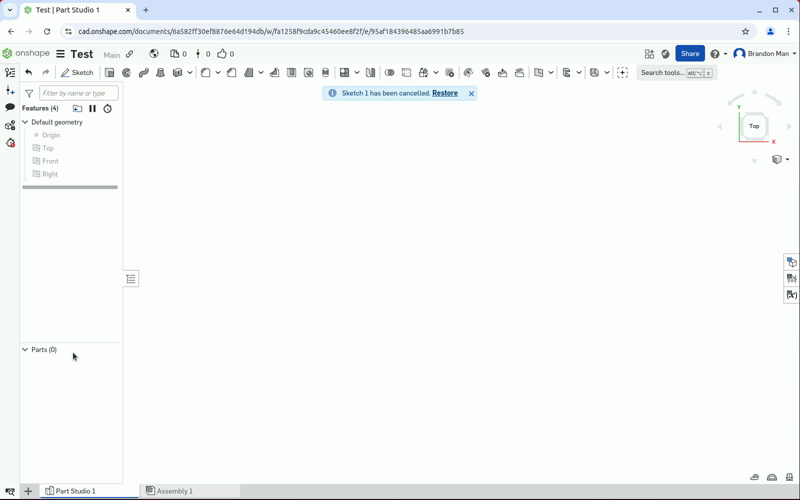
key(space)
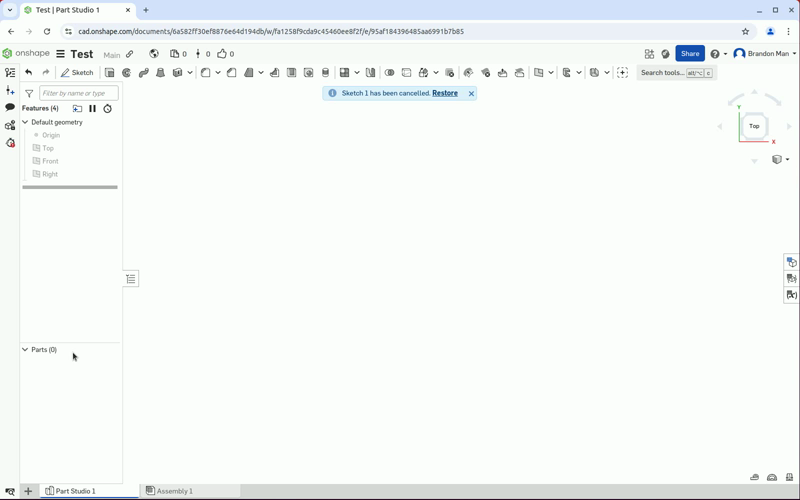
key_down(shift)
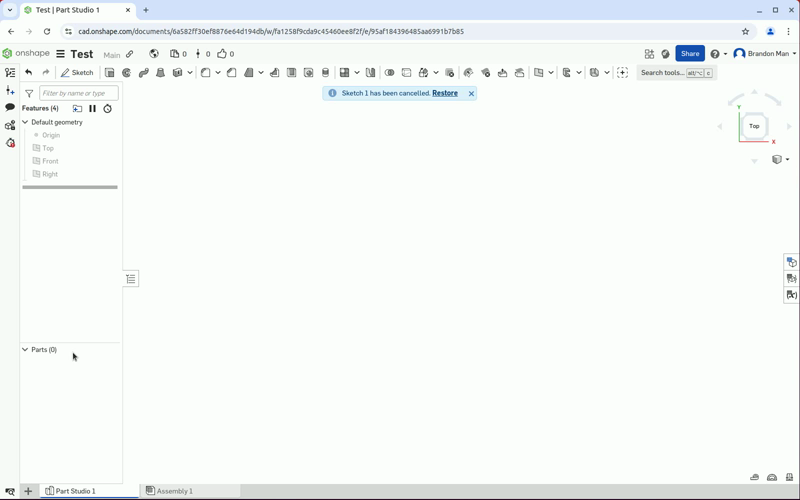
key(up)
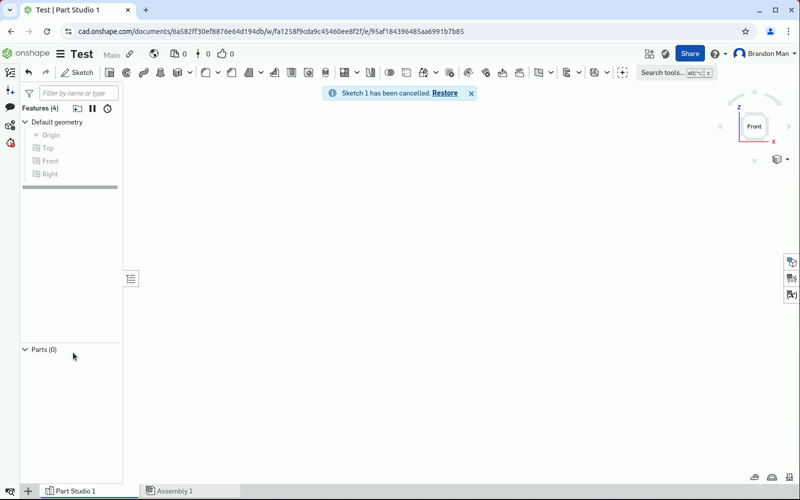
key_up(shift)
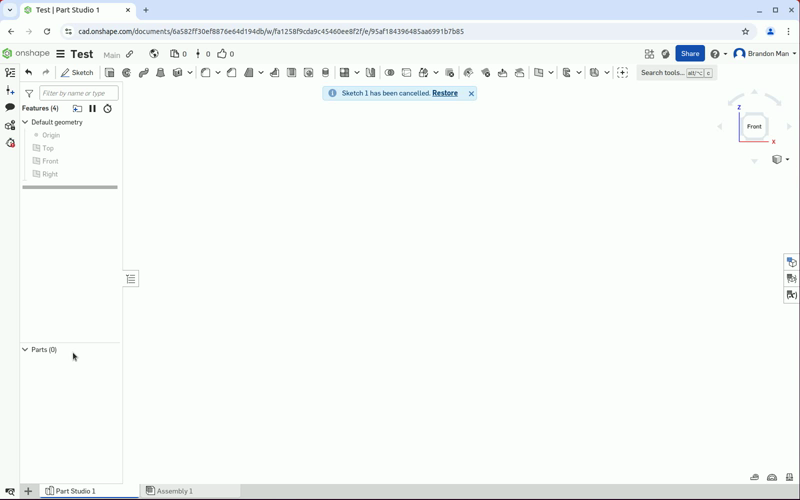
key(space)
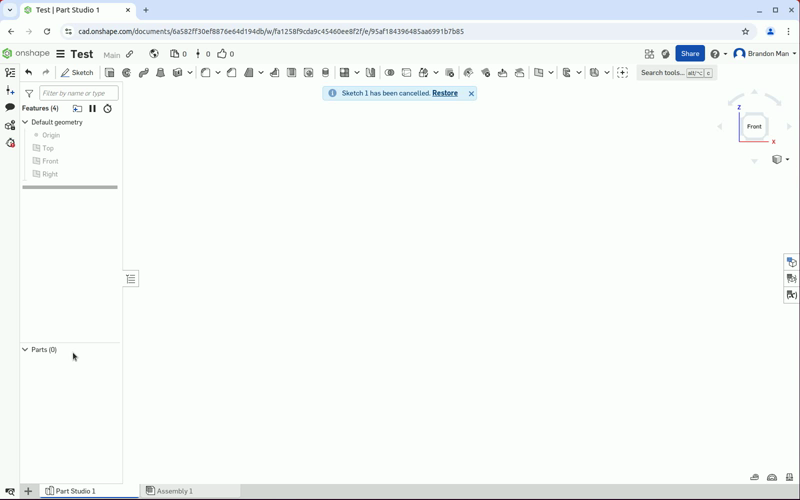
key_down(shift)
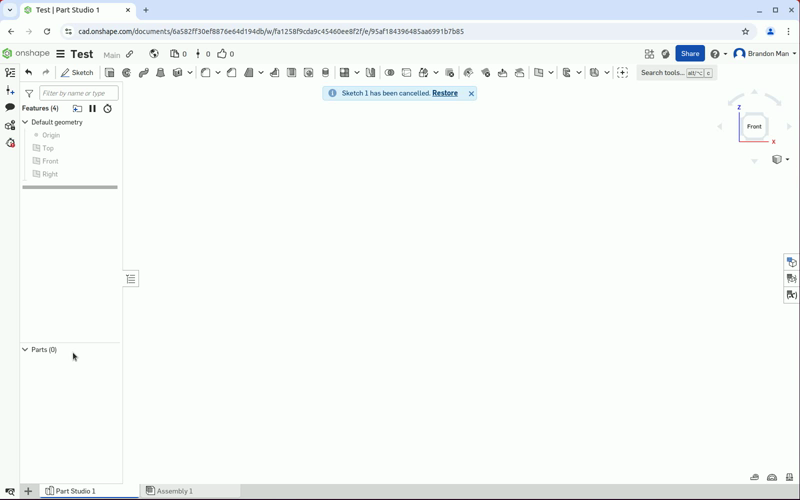
key(left)
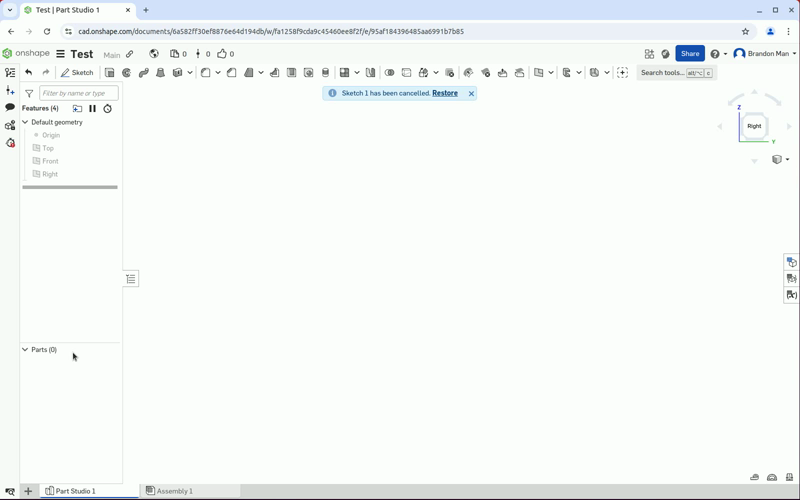
key_up(shift)
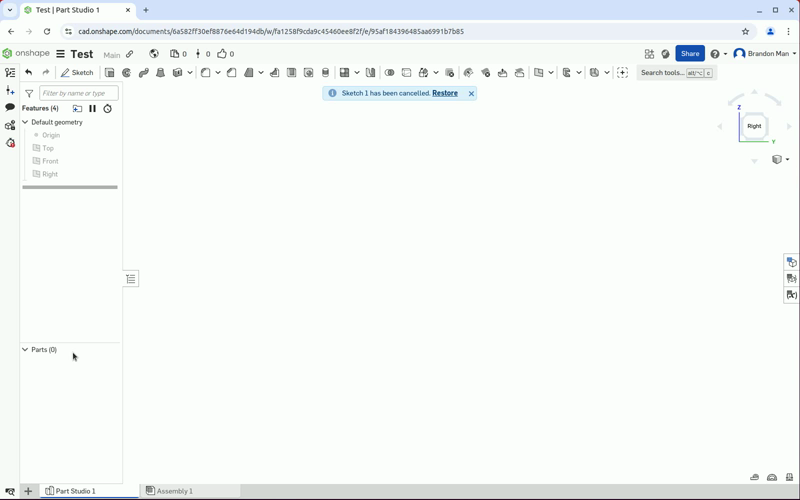
mouse_move(73, 352)
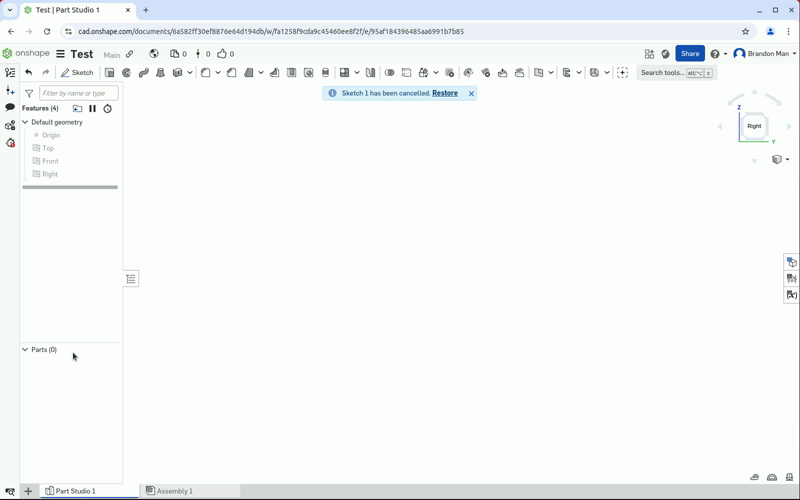
key(shift+y)
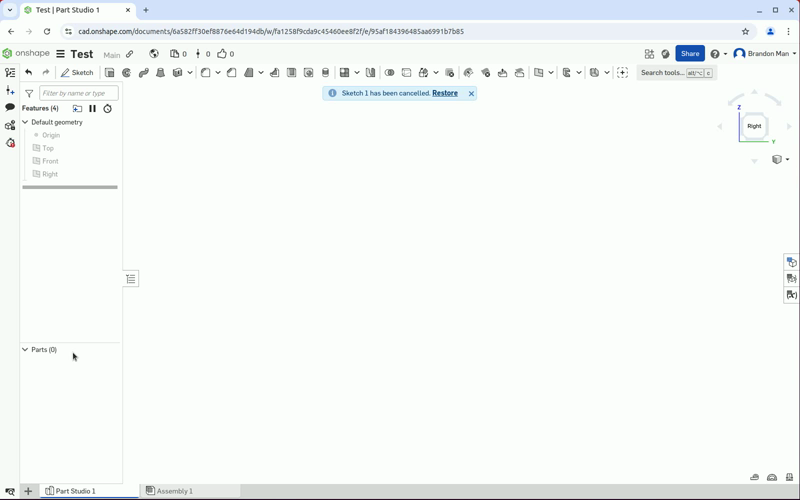
key(shift+s)
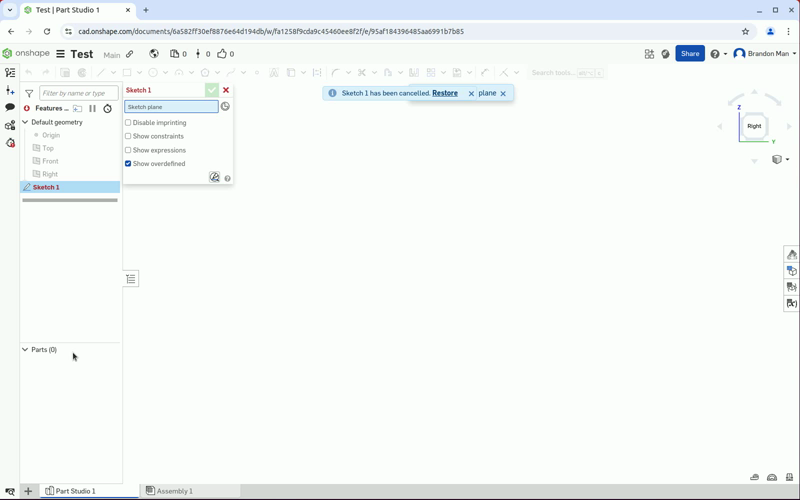
mouse_move(73, 176)
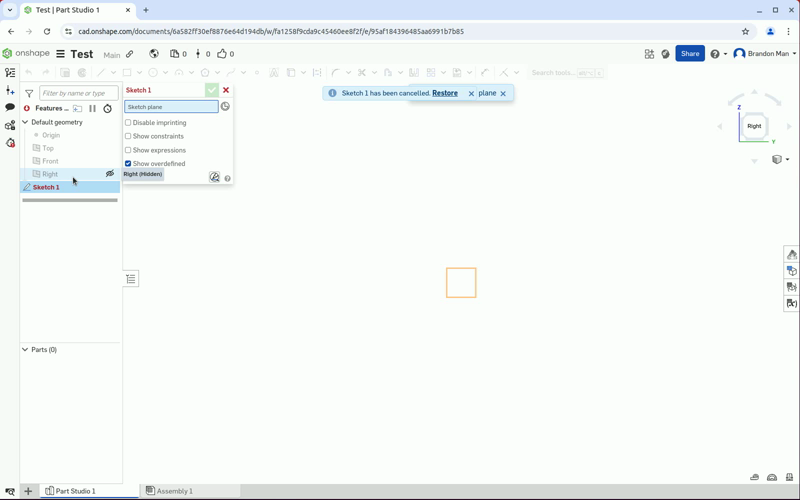
click(73, 176)
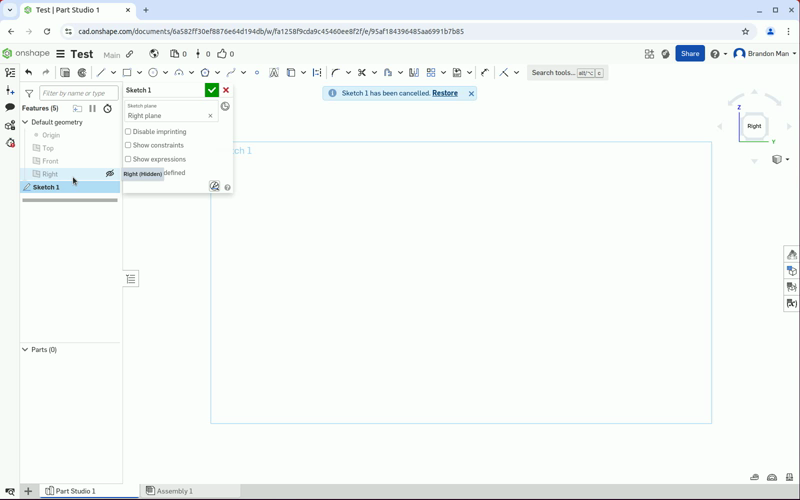
mouse_move(73, 352)
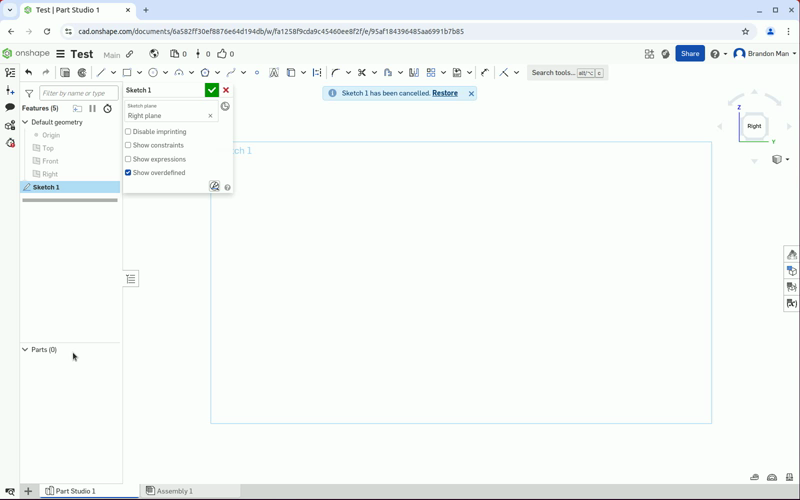
key(y)
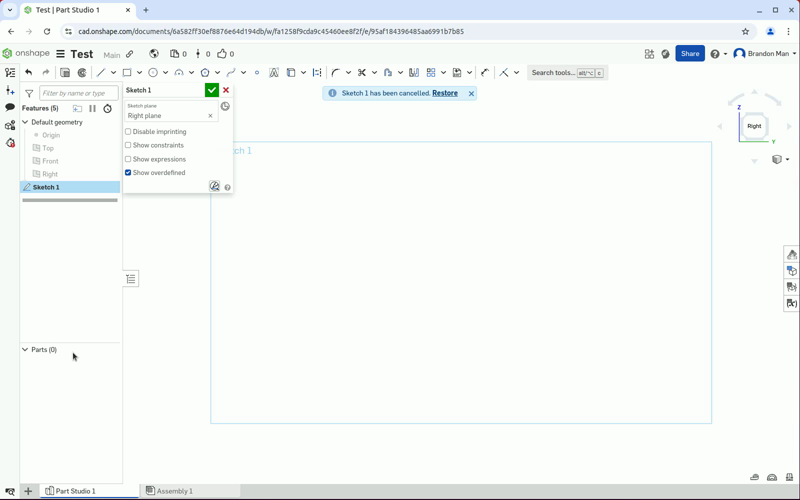
key(l)
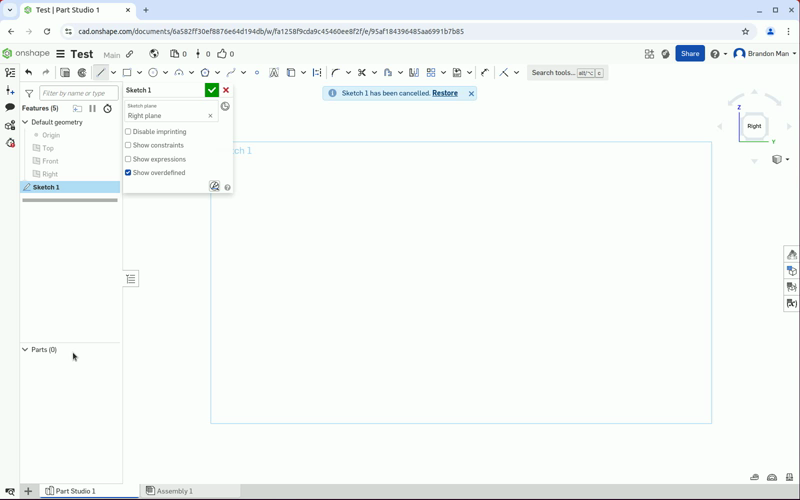
key_down(shift)
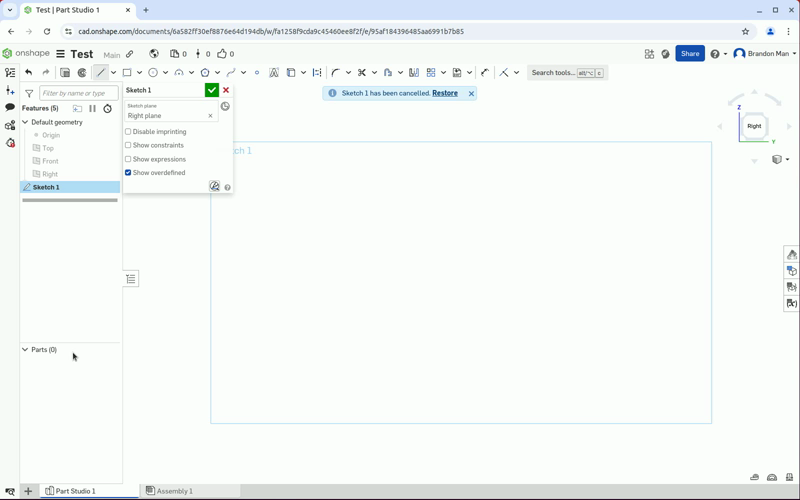
mouse_move(348, 333)
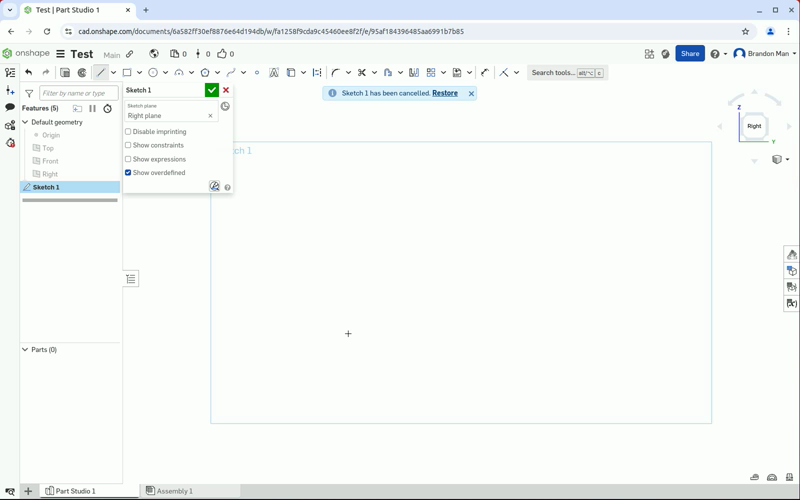
click(348, 333)
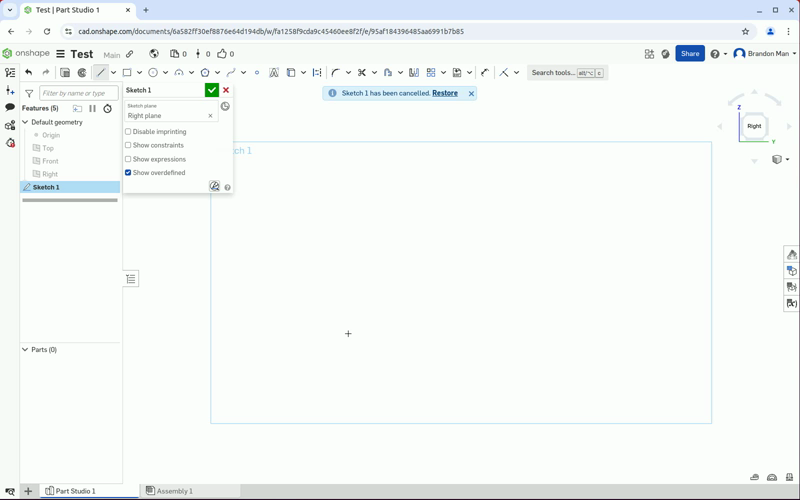
key_up(shift)
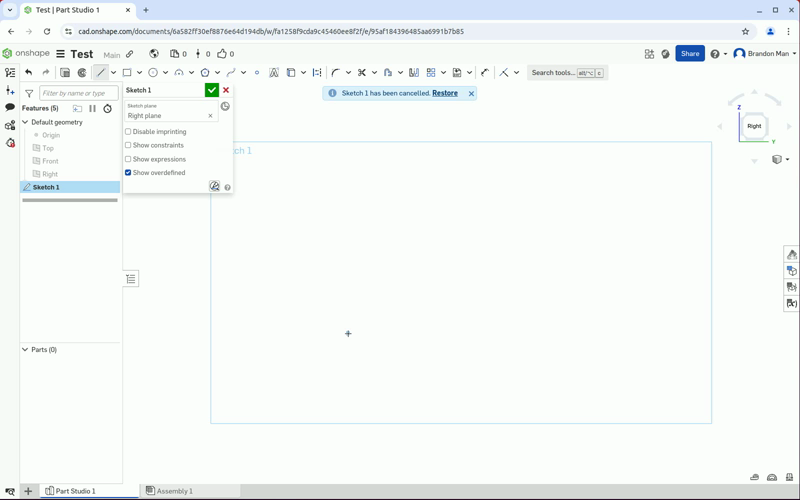
key_down(shift)
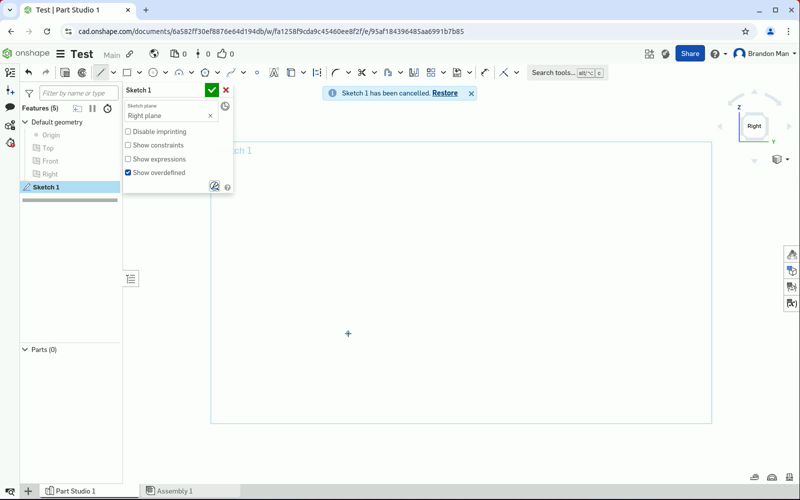
mouse_move(472, 333)
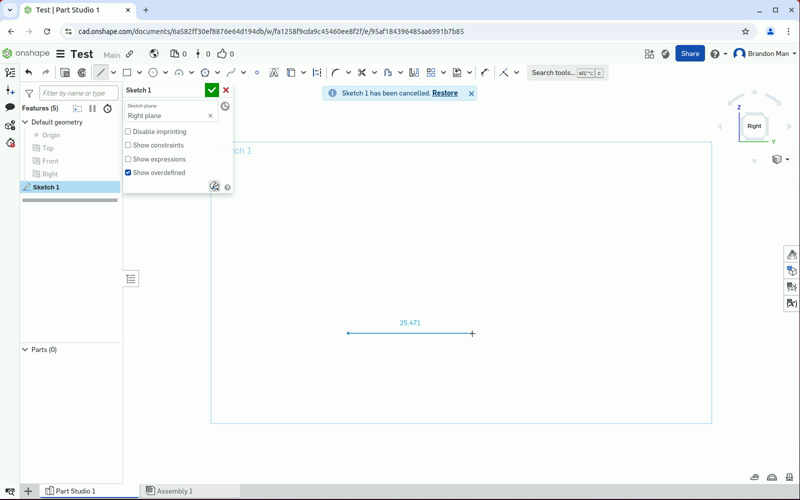
click(472, 333)
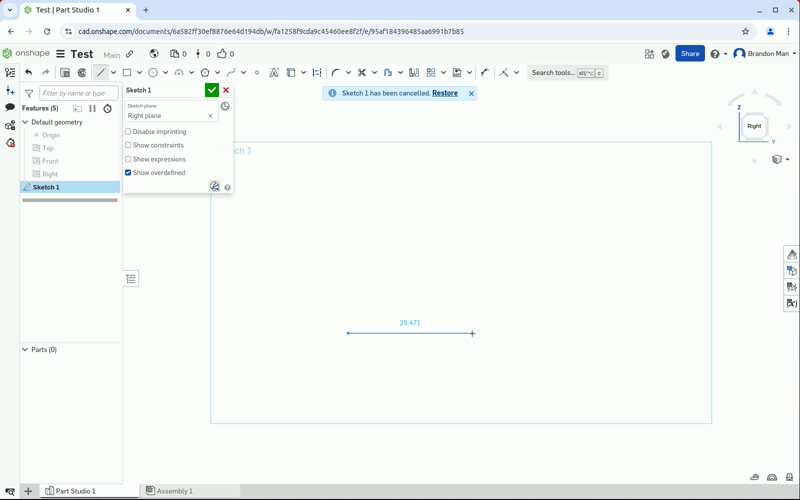
key_up(shift)
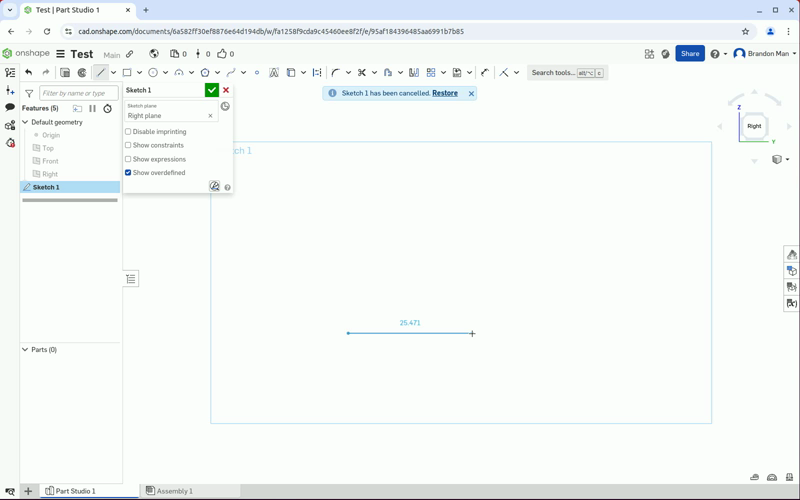
key_down(shift)
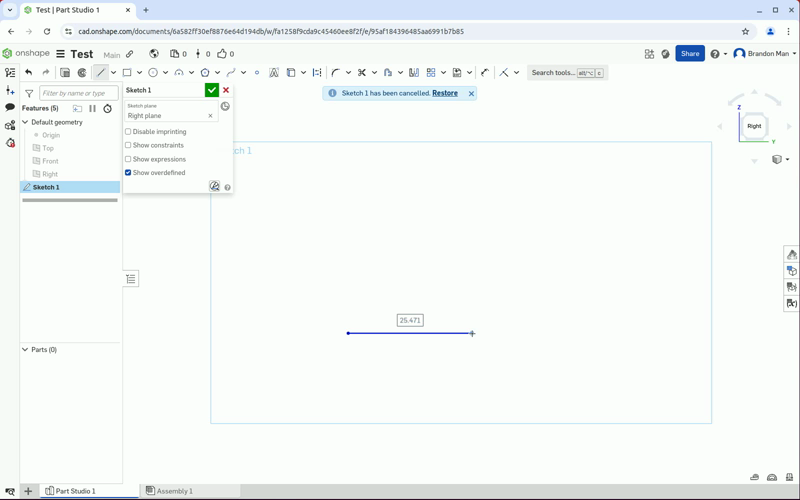
mouse_move(472, 250)
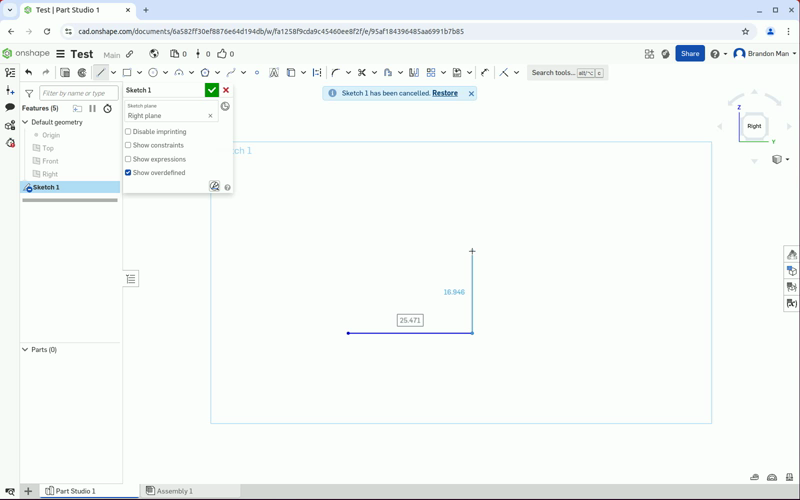
click(472, 250)
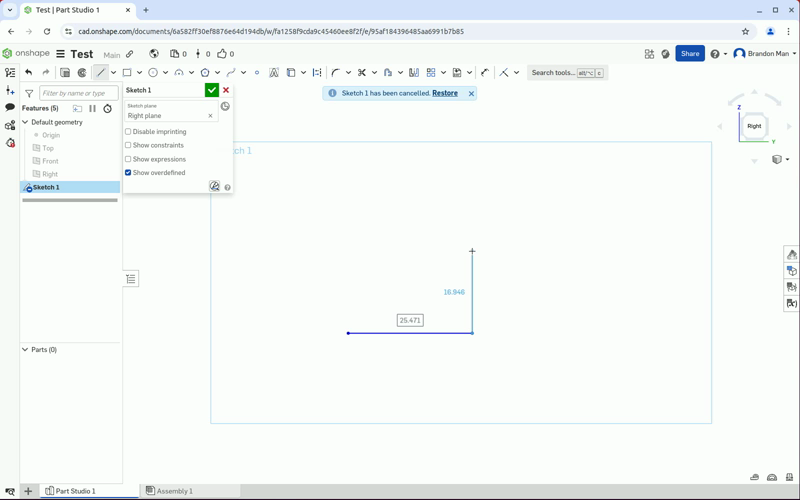
key_up(shift)
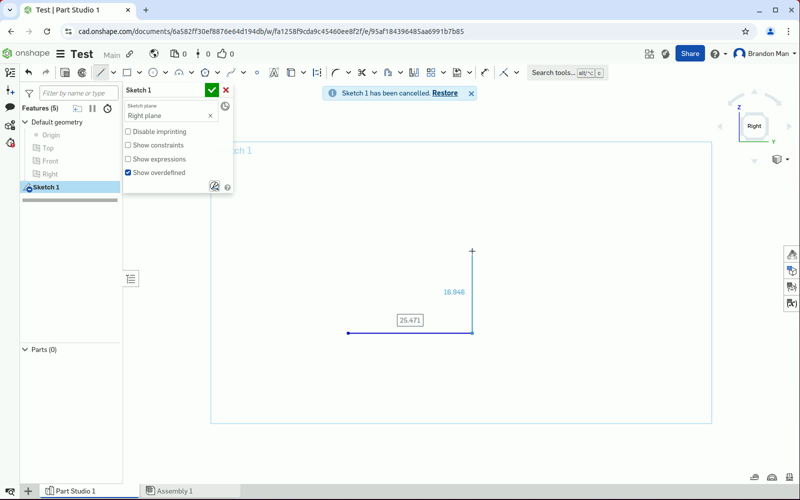
key_down(shift)
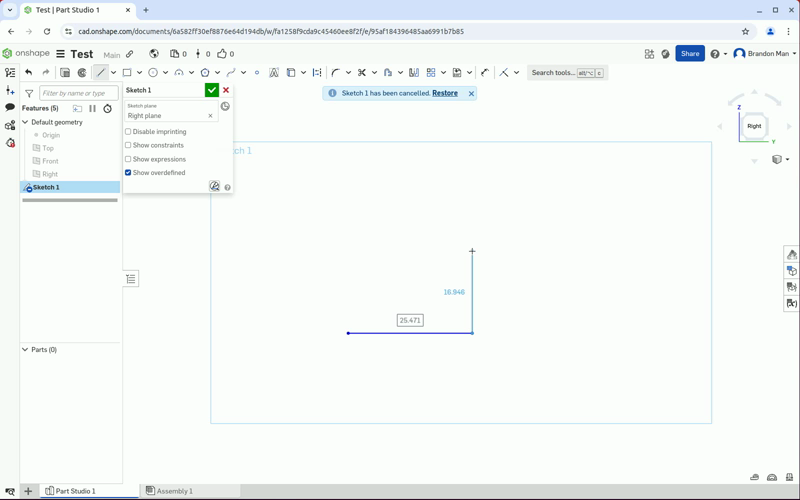
mouse_move(534, 250)
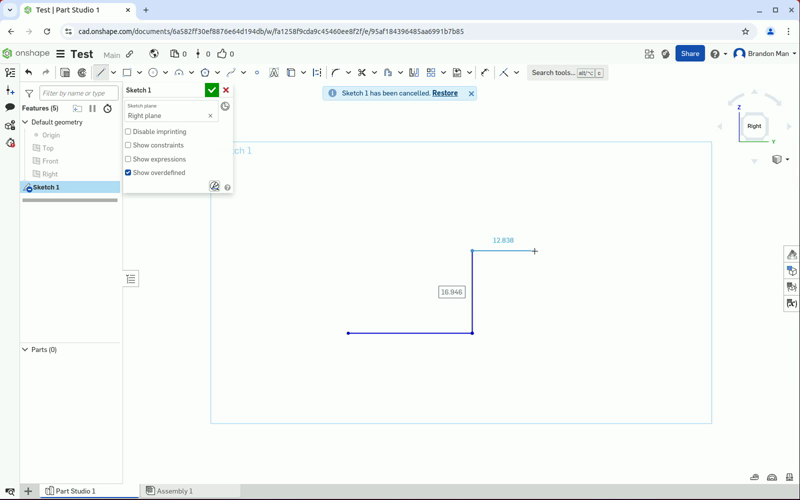
click(534, 250)
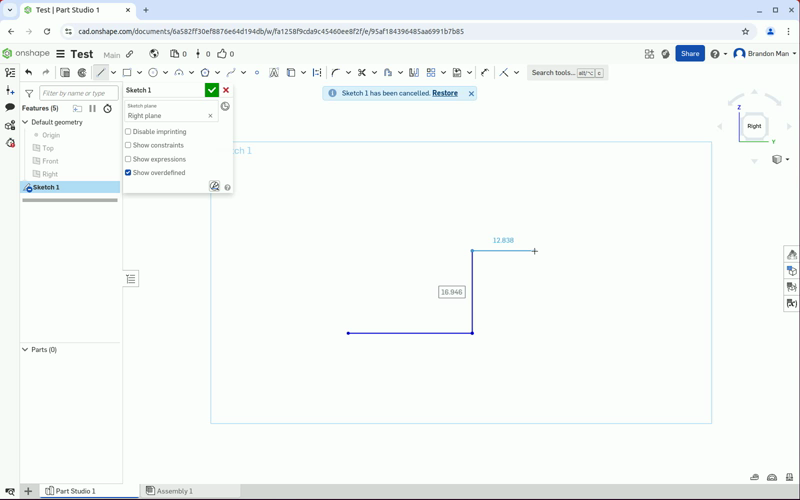
key_up(shift)
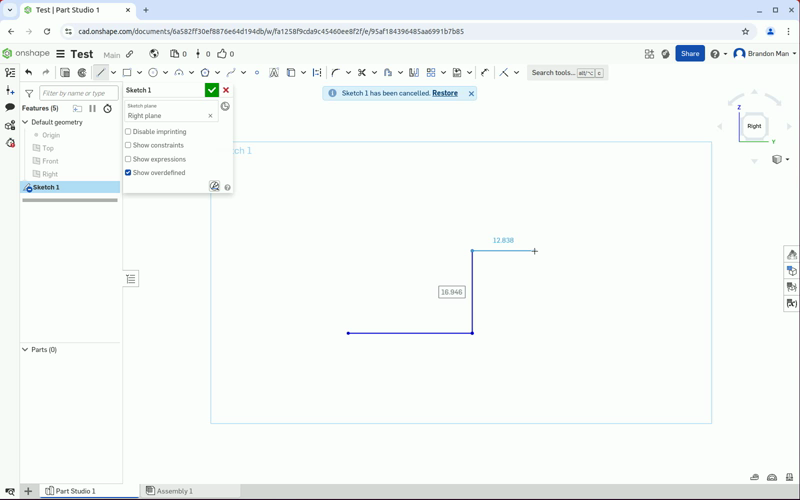
key_down(shift)
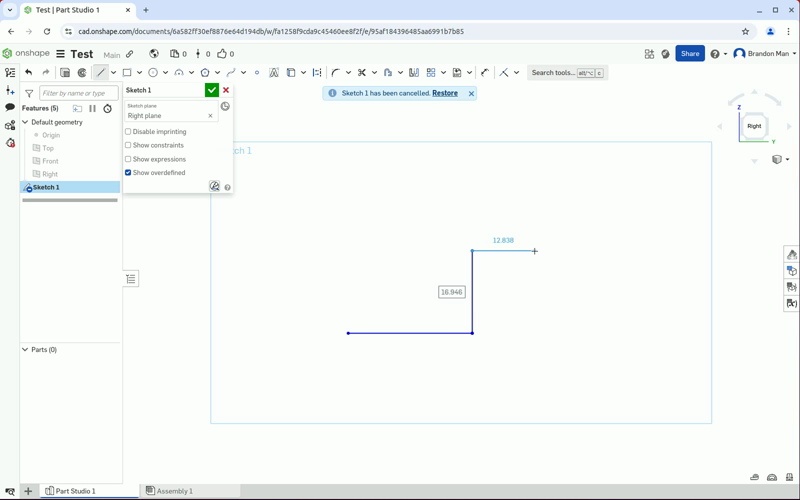
mouse_move(564, 250)
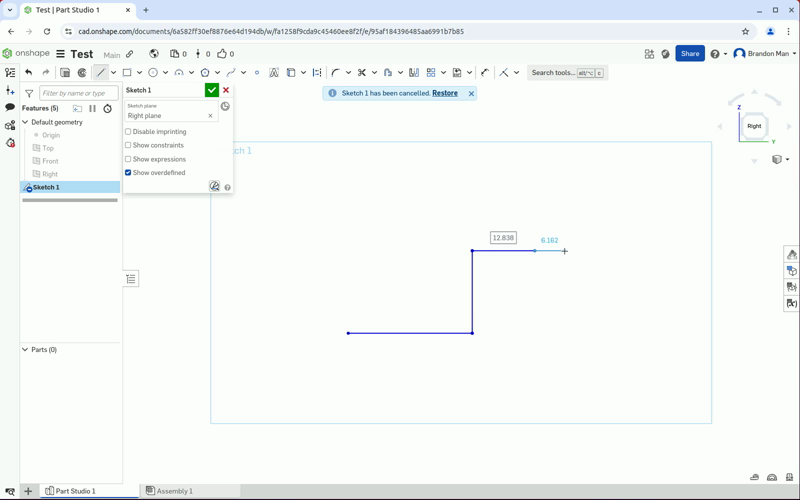
mouse_move(534, 209)
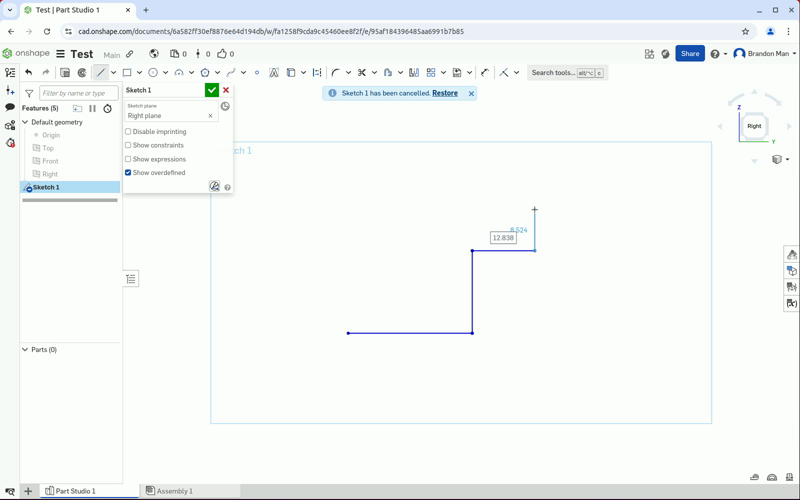
click(534, 209)
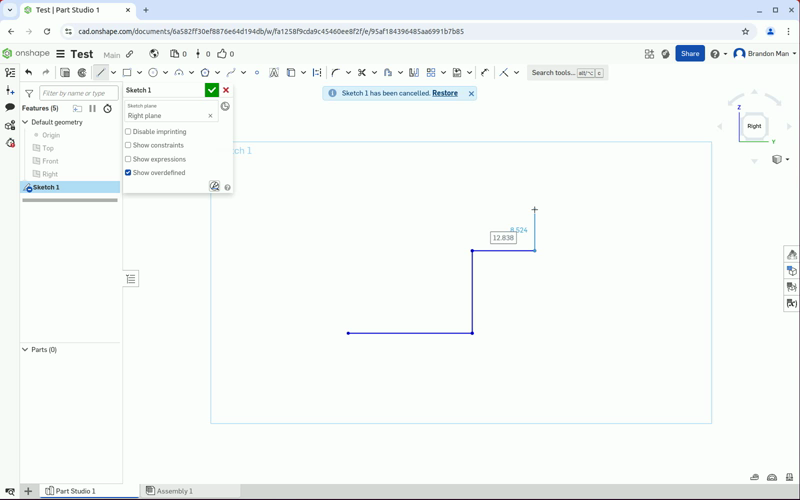
key_up(shift)
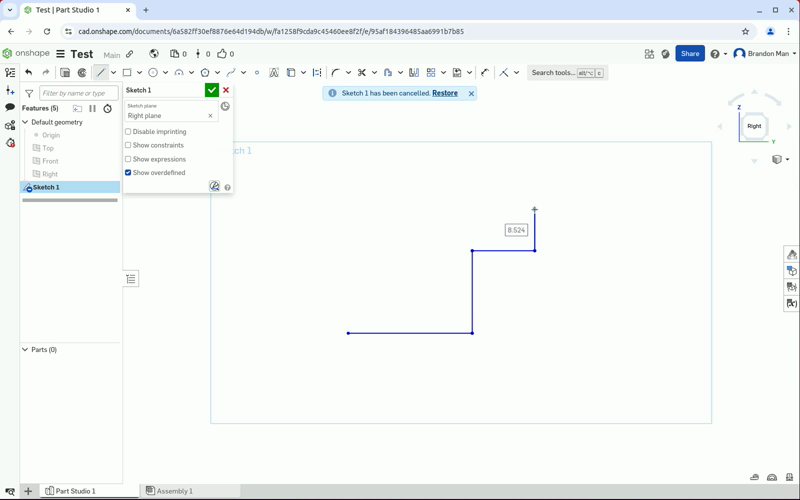
key_down(shift)
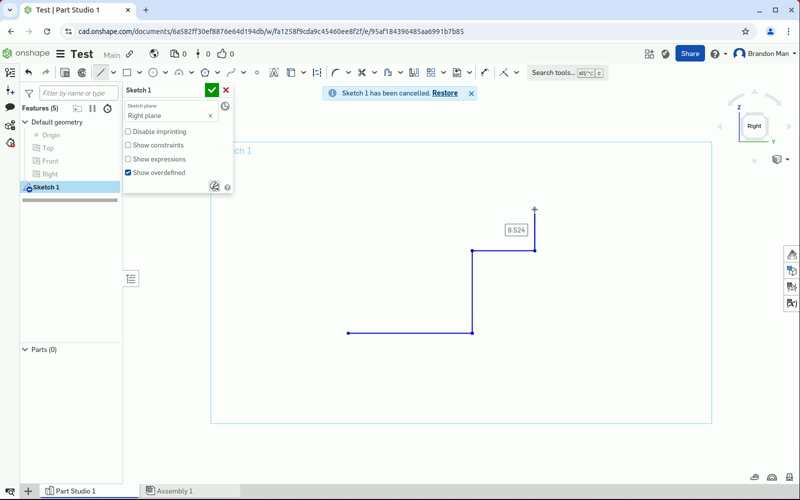
mouse_move(430, 209)
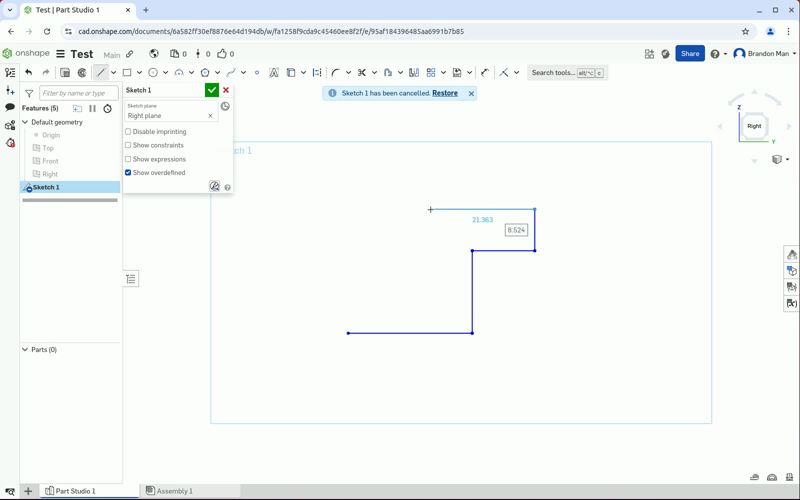
click(430, 209)
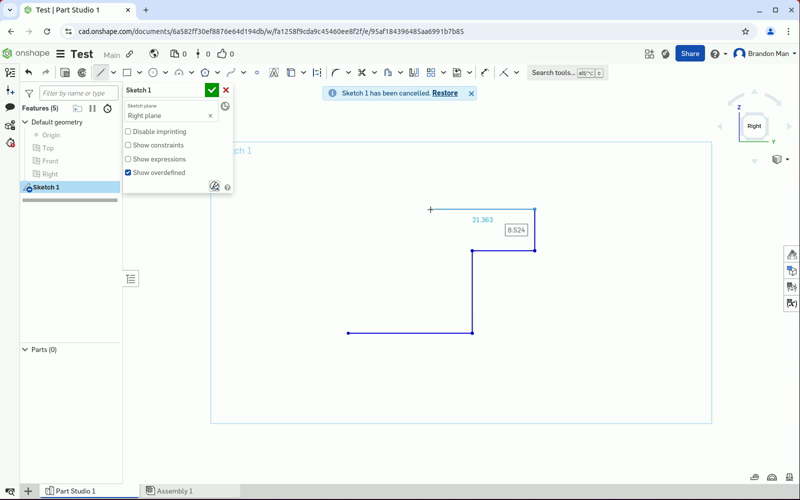
key_up(shift)
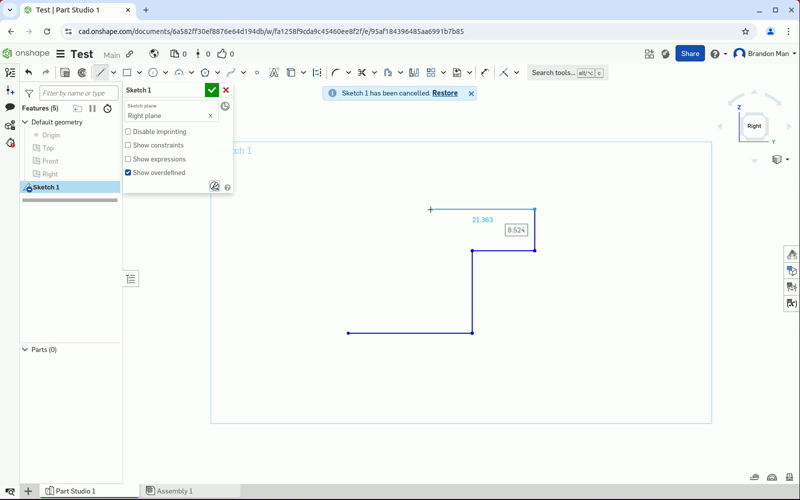
key_down(shift)
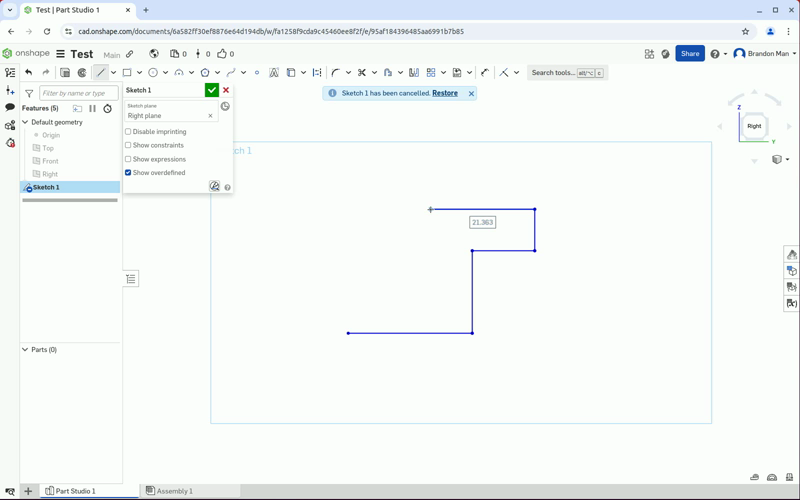
mouse_move(430, 291)
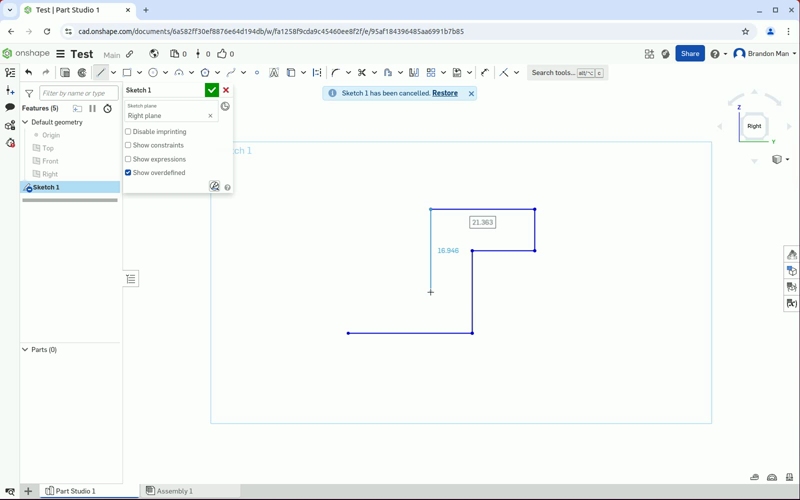
click(430, 291)
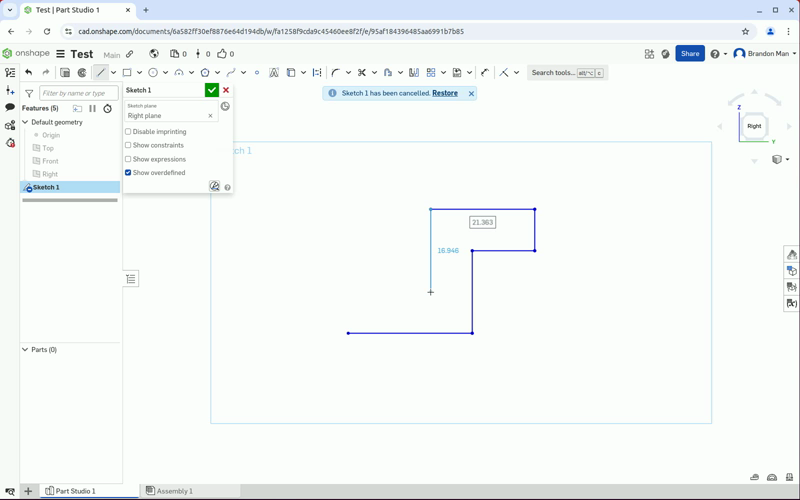
key_up(shift)
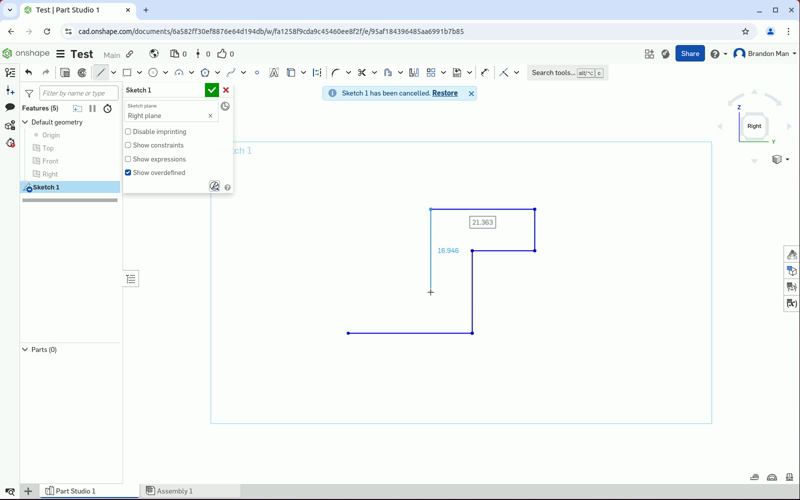
key_down(shift)
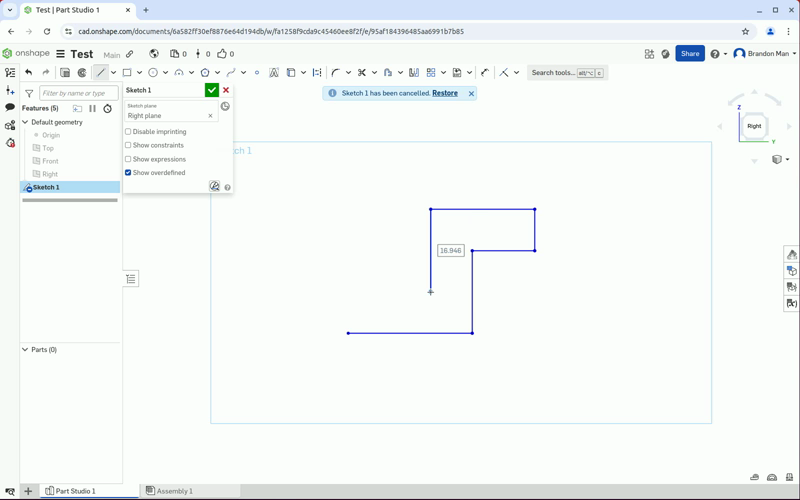
mouse_move(348, 291)
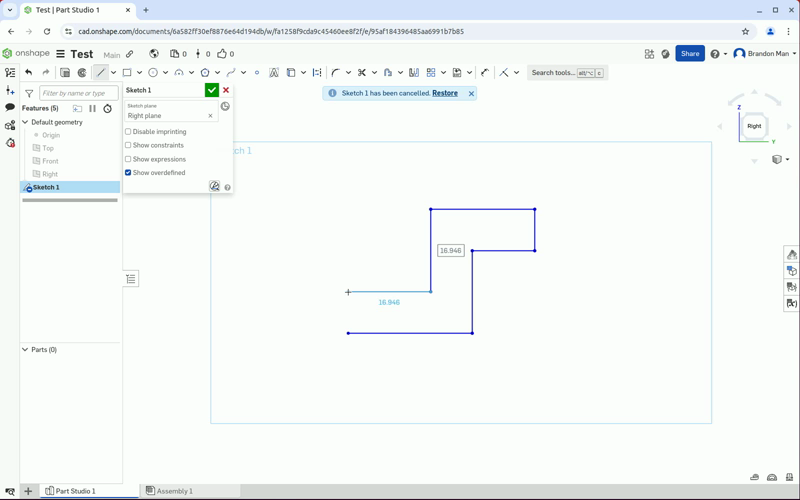
click(348, 291)
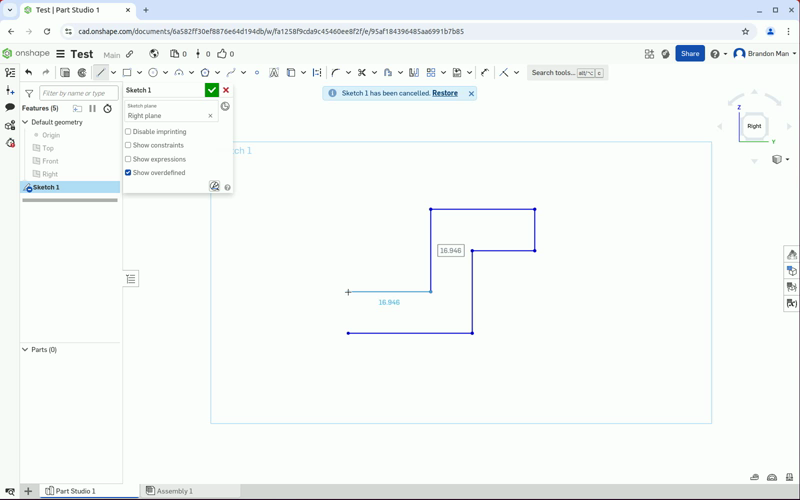
key_up(shift)
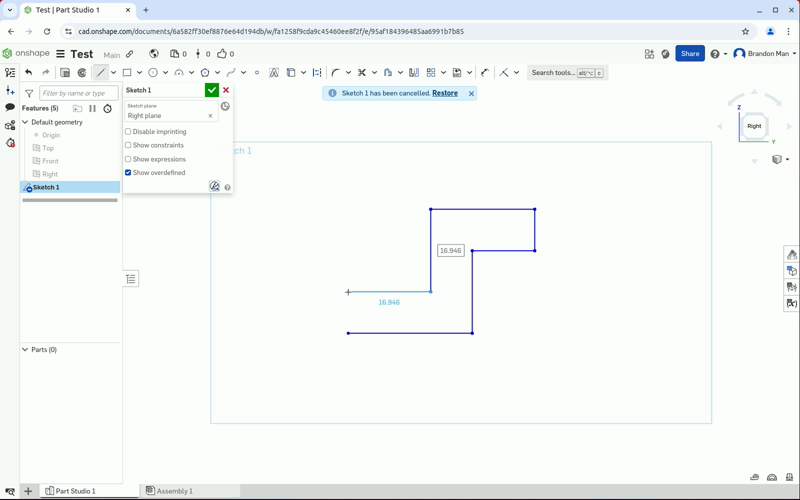
mouse_move(378, 291)
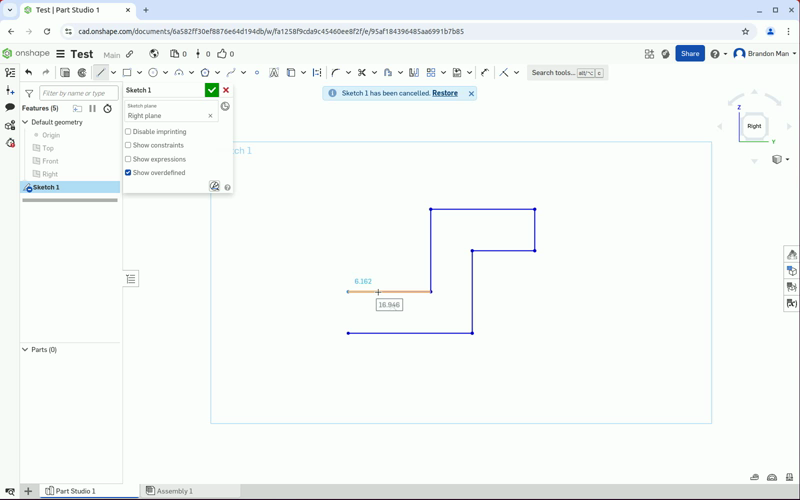
key_down(shift)
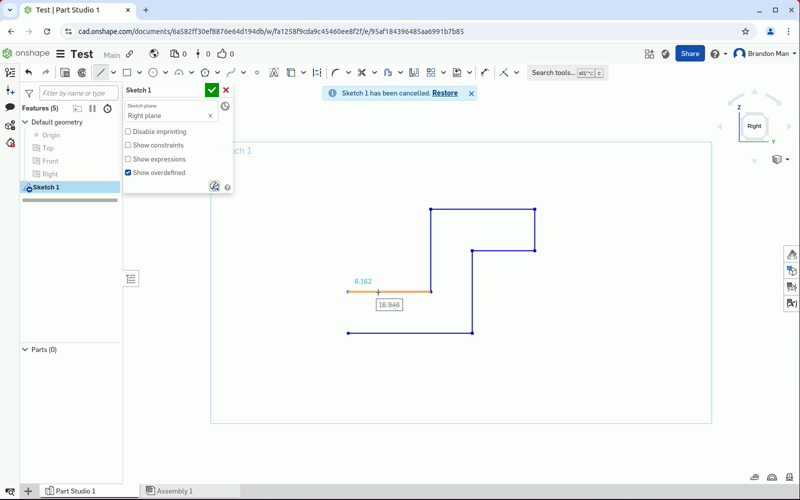
mouse_move(348, 333)
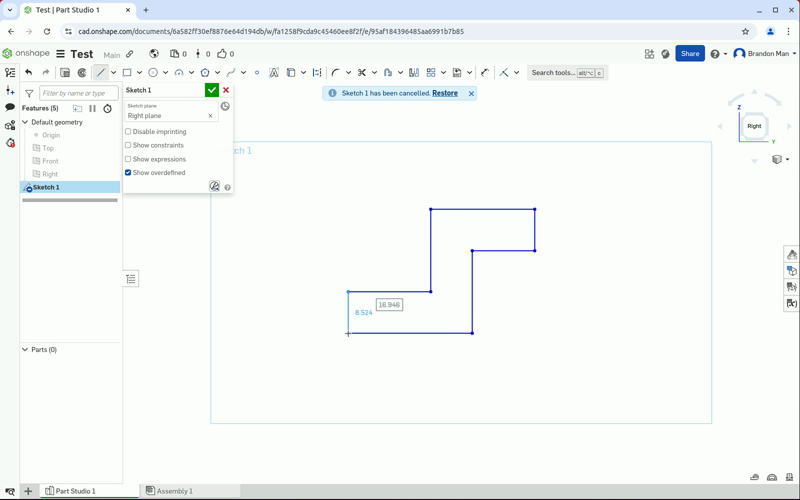
key_up(shift)
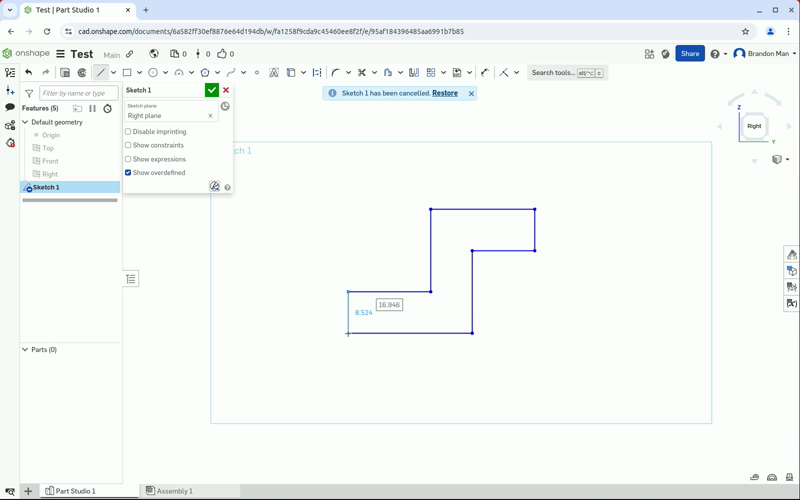
click(348, 333)
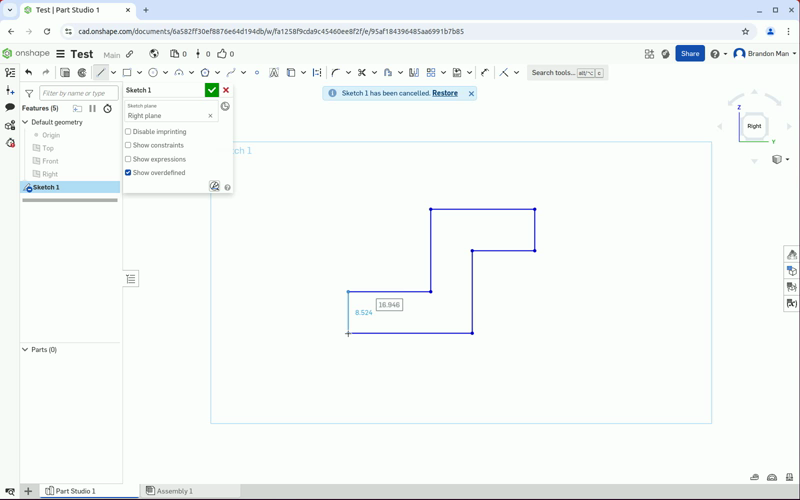
key(esc)
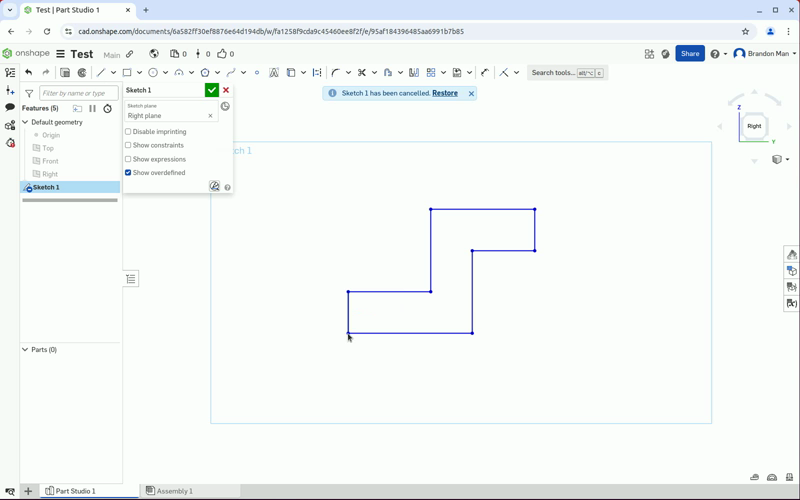
mouse_move(457, 300)
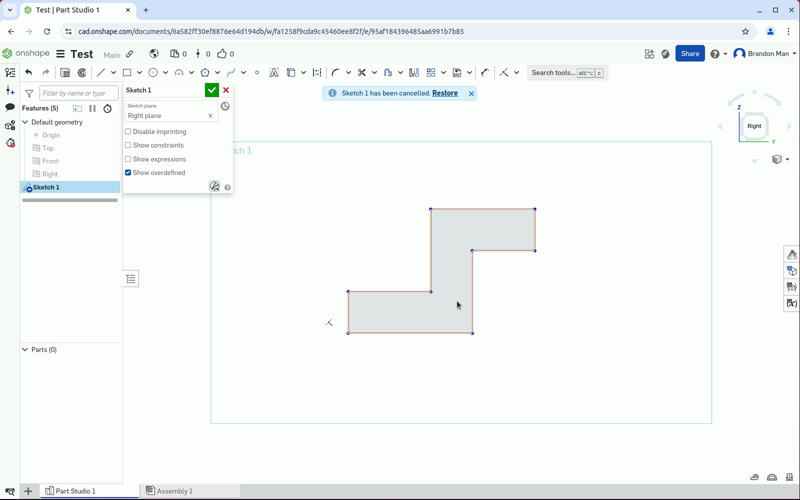
click(457, 300)
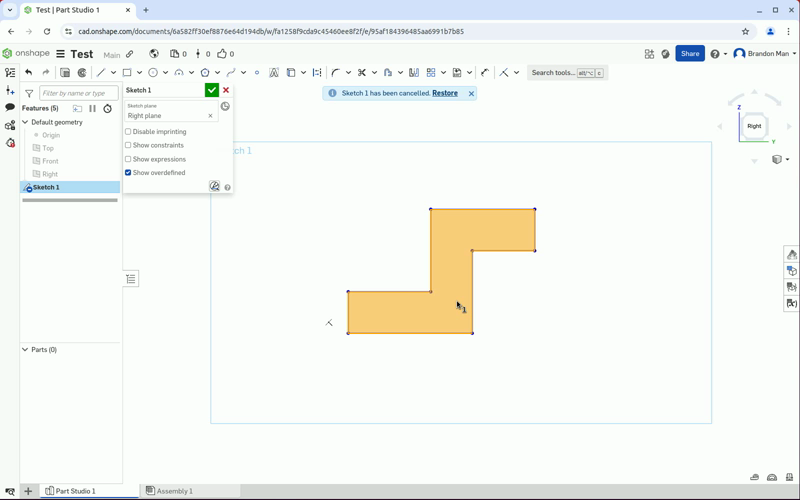
mouse_move(73, 352)
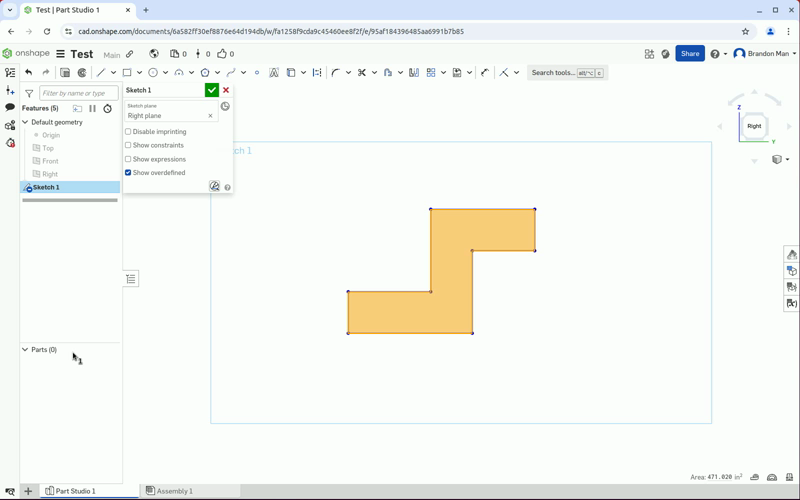
key(shift+y)
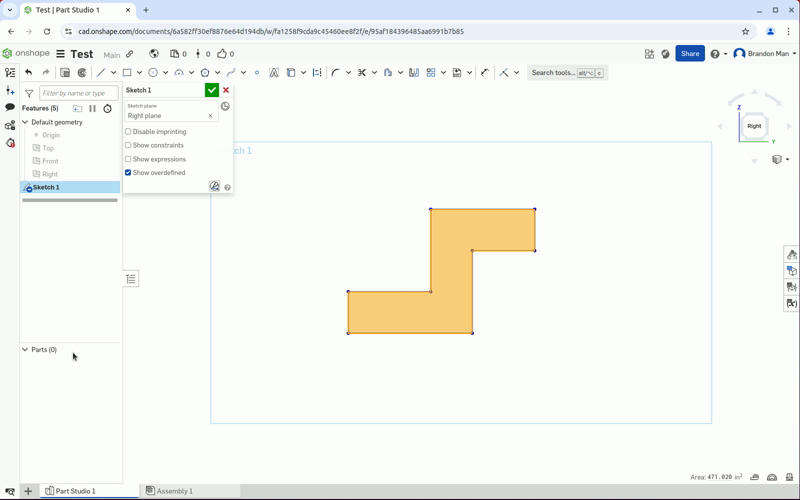
key(shift+e)
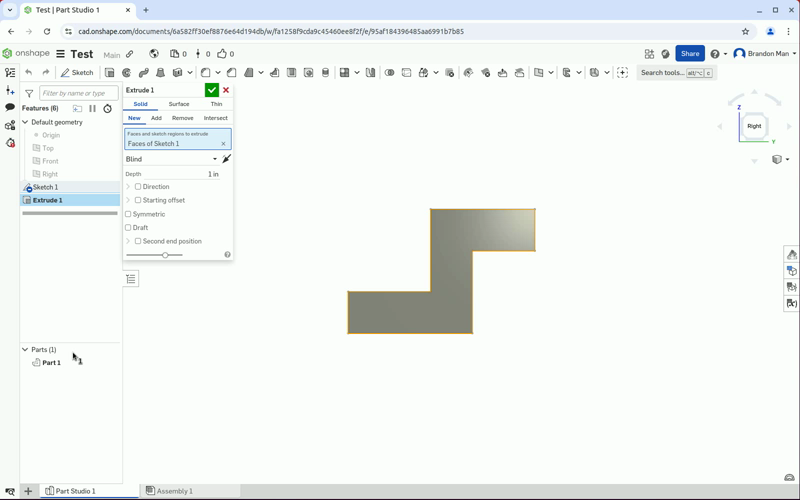
mouse_move(143, 106)
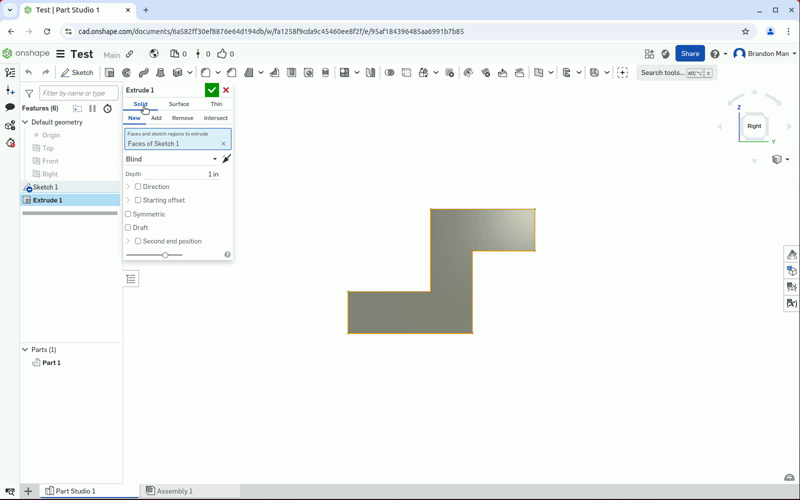
click(143, 106)
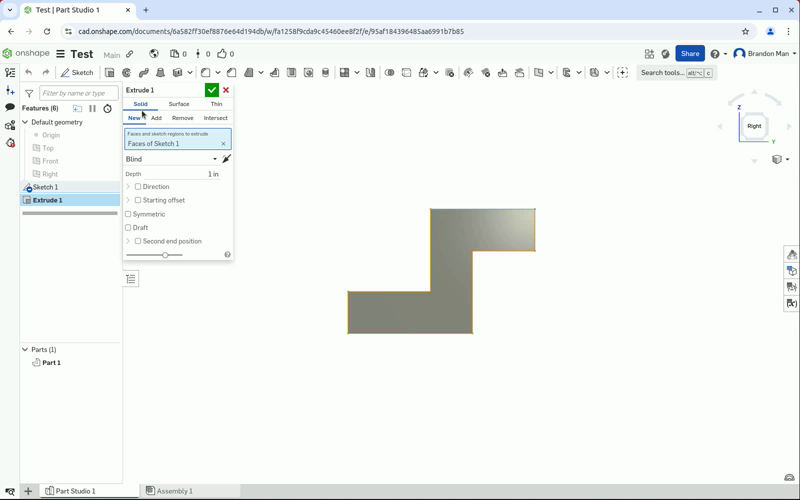
mouse_move(137, 120)
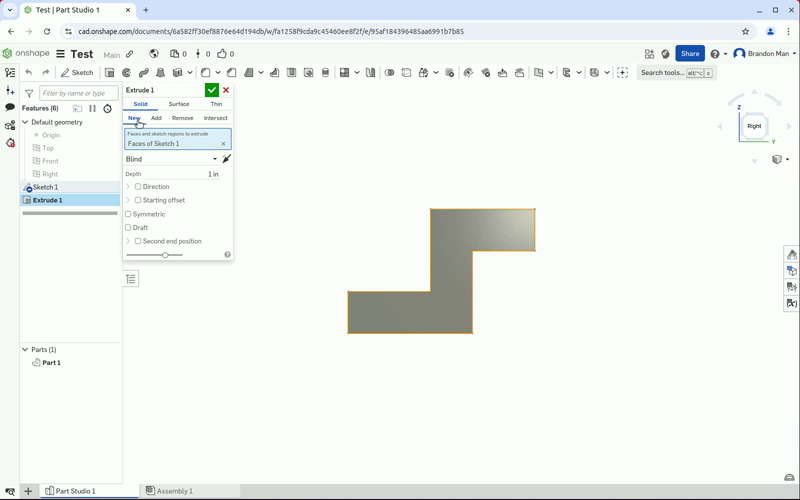
click(137, 120)
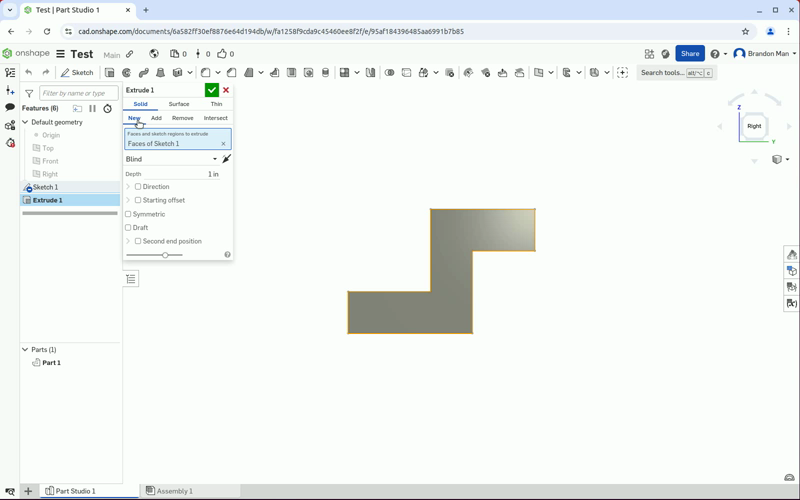
key(tab, 4)
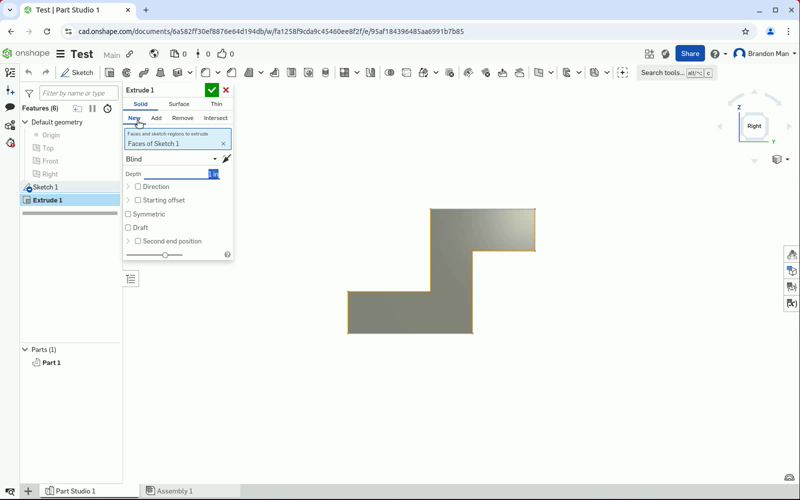
text(21.423)
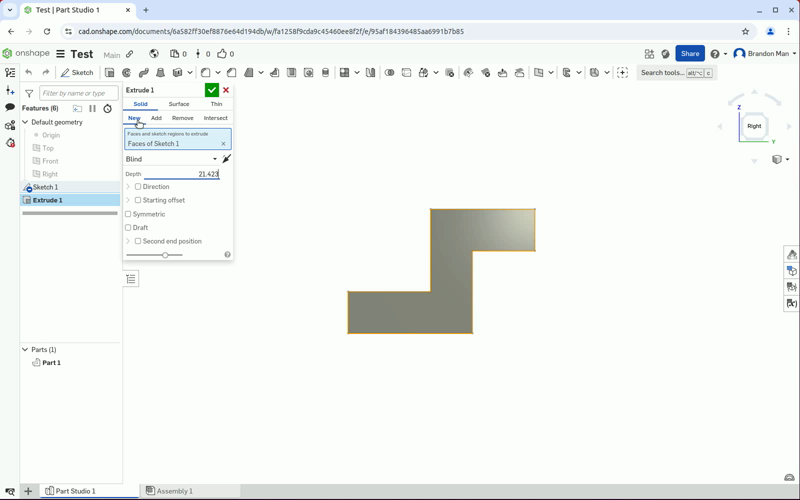
key(enter)
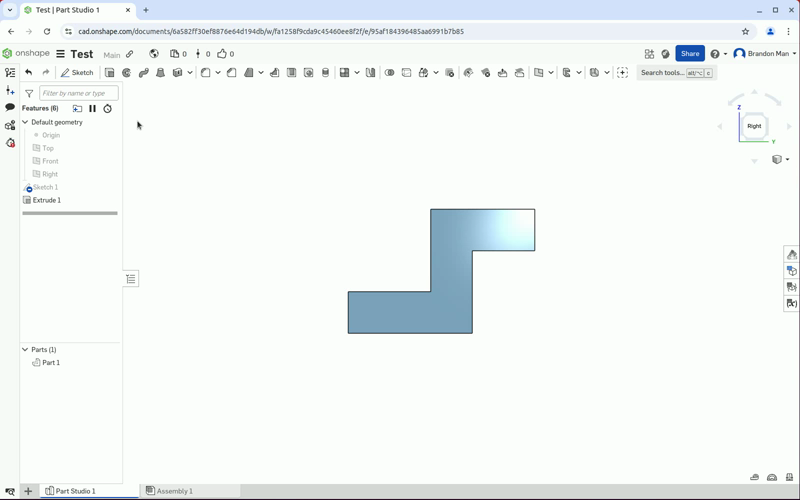
key(shift+h)
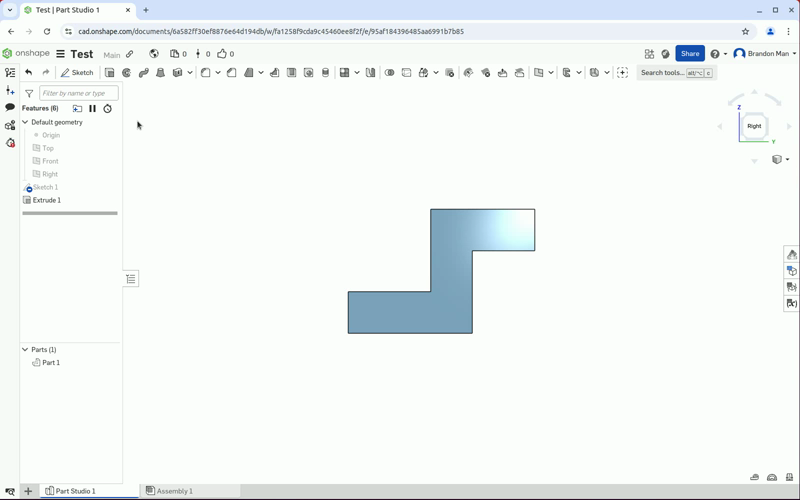
key(shift+h)
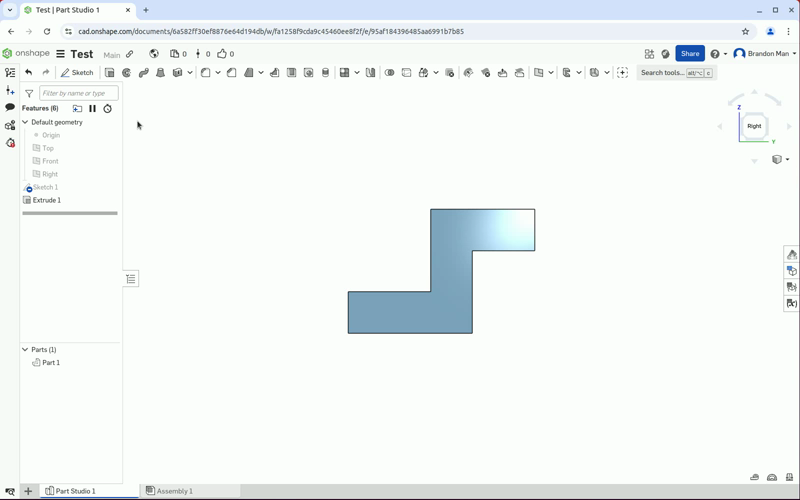
mouse_move(73, 189)
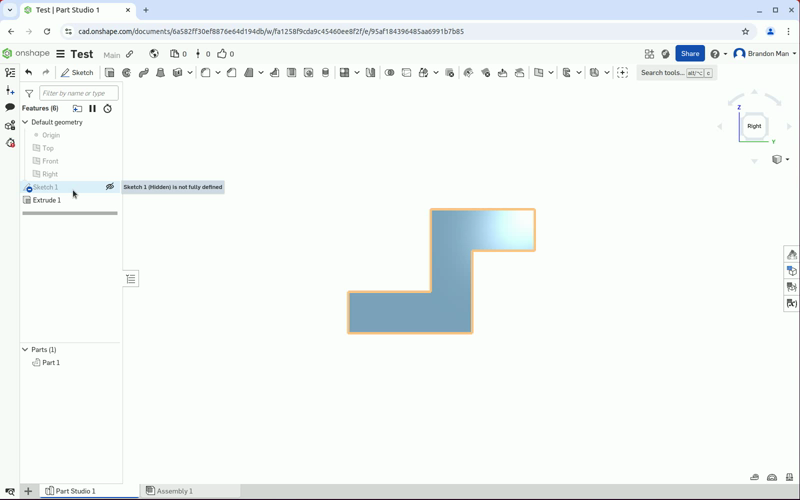
click(73, 189)
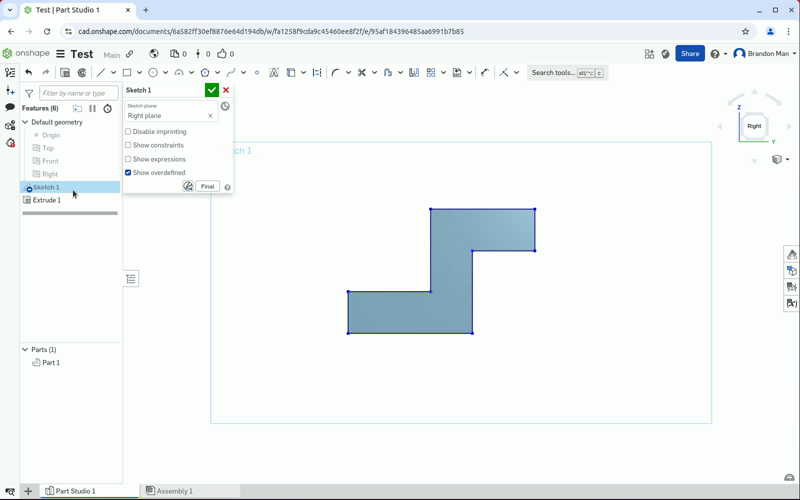
mouse_move(229, 92)
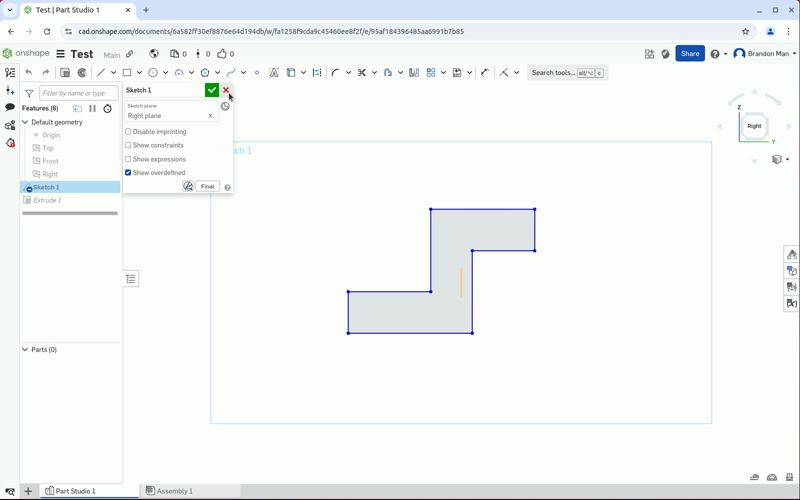
click(229, 92)
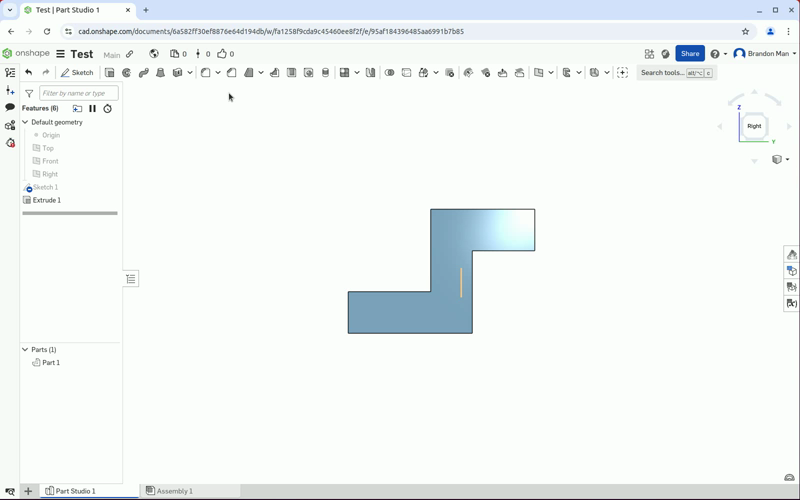
mouse_move(73, 352)
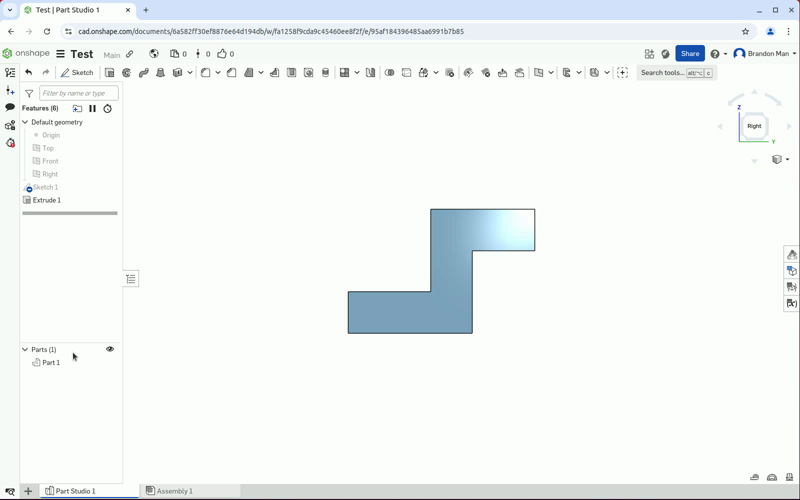
key(y)
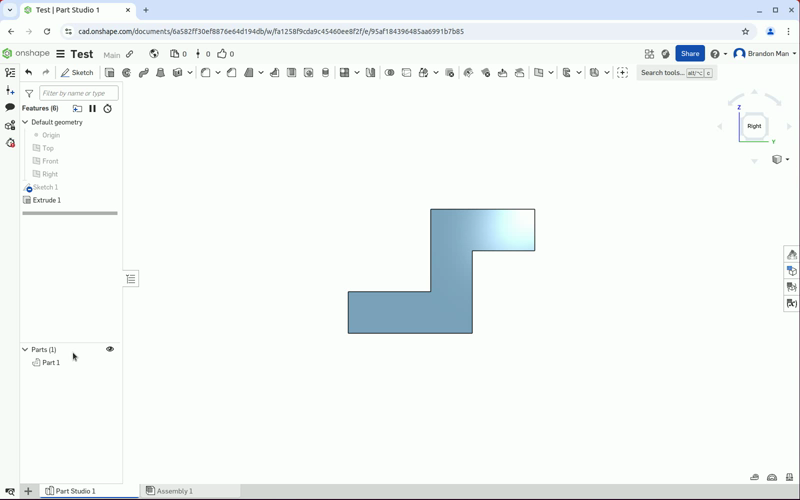
key(shift+p)
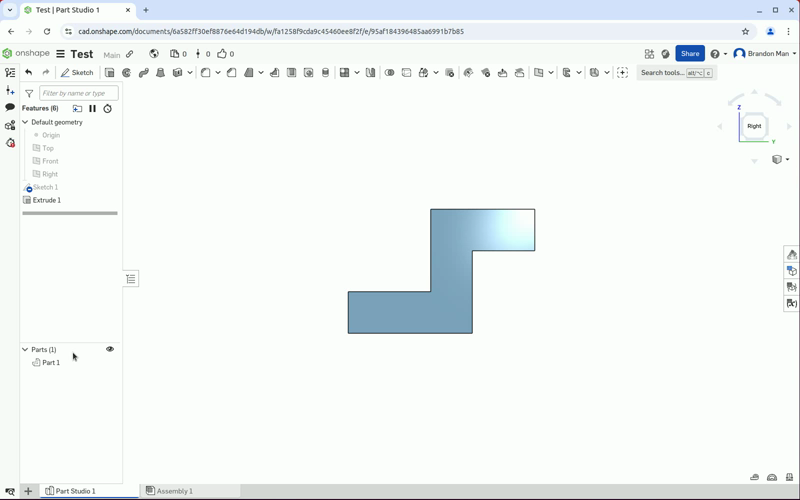
key(space)
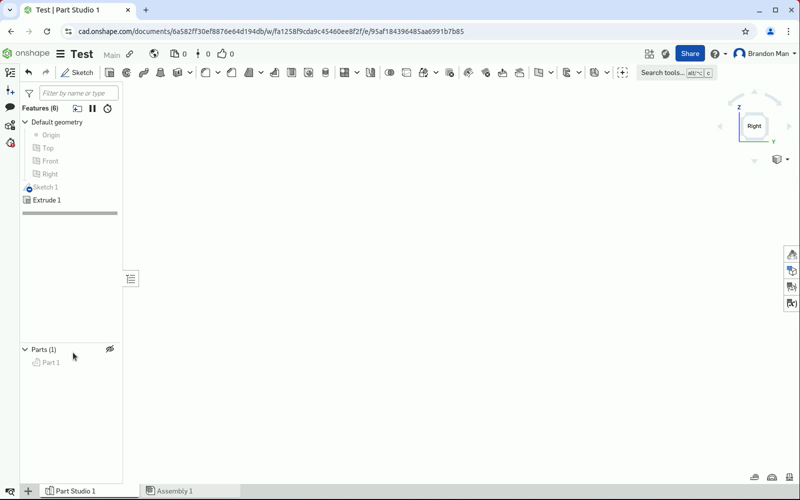
key_down(shift)
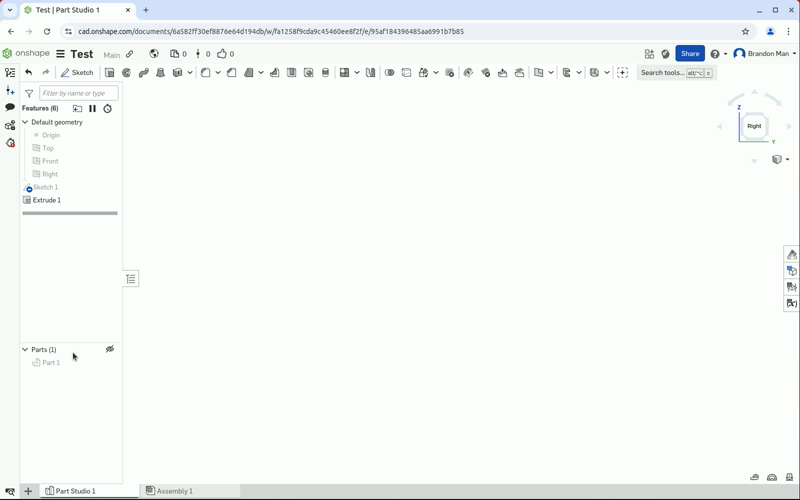
key(right)
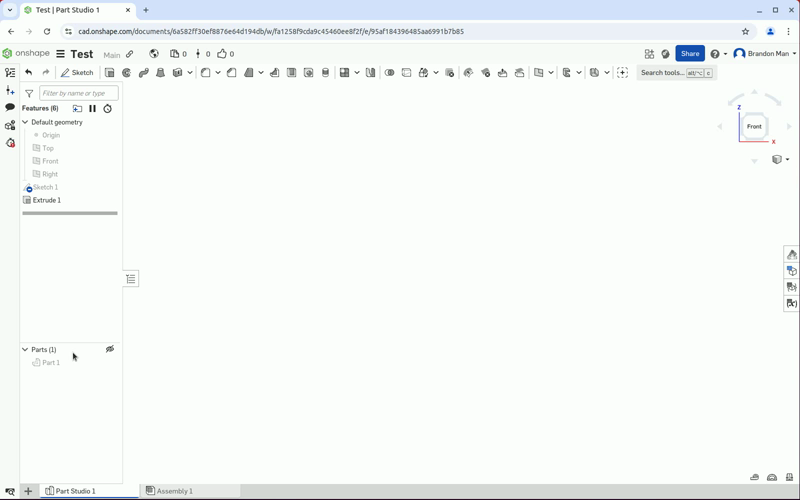
key_up(shift)
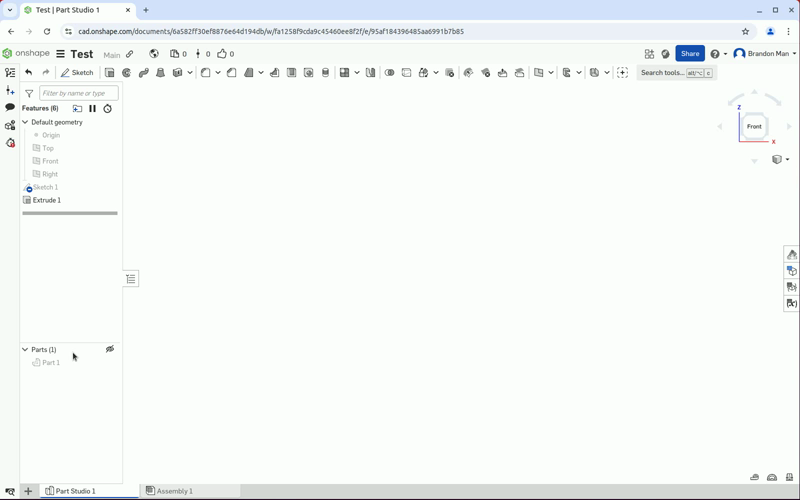
mouse_move(73, 352)
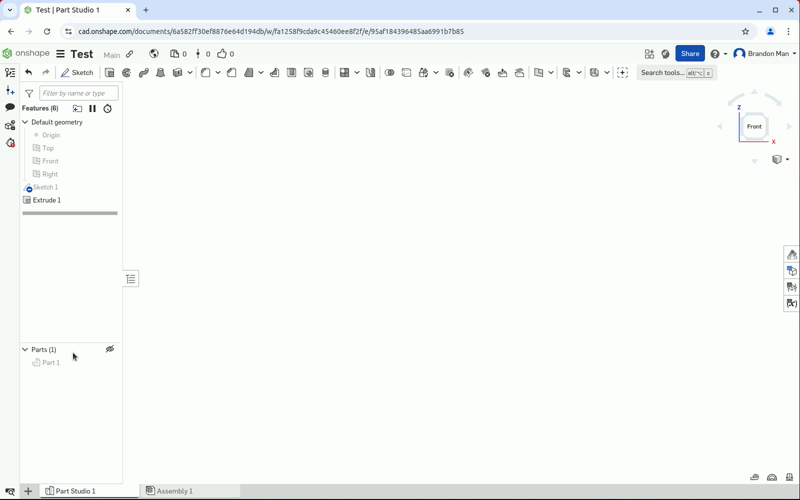
key(shift+y)
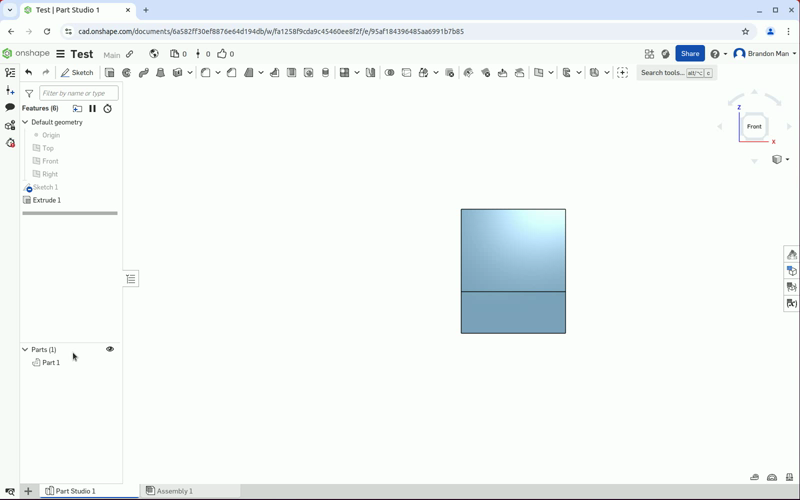
mouse_move(541, 75)
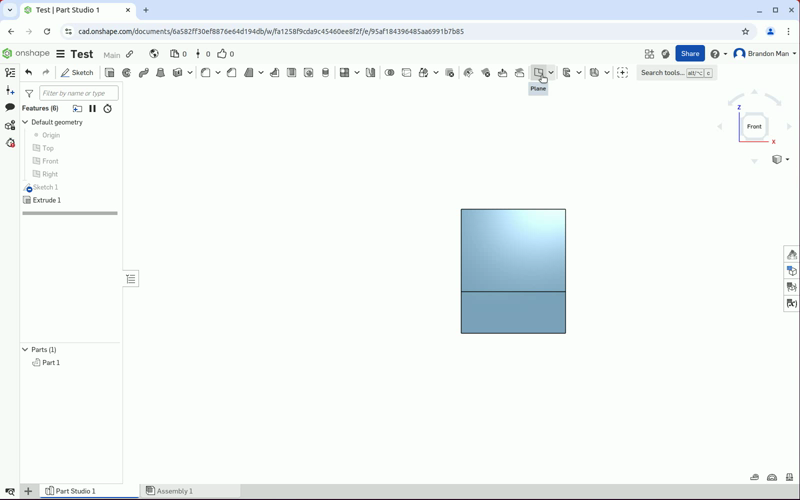
click(541, 75)
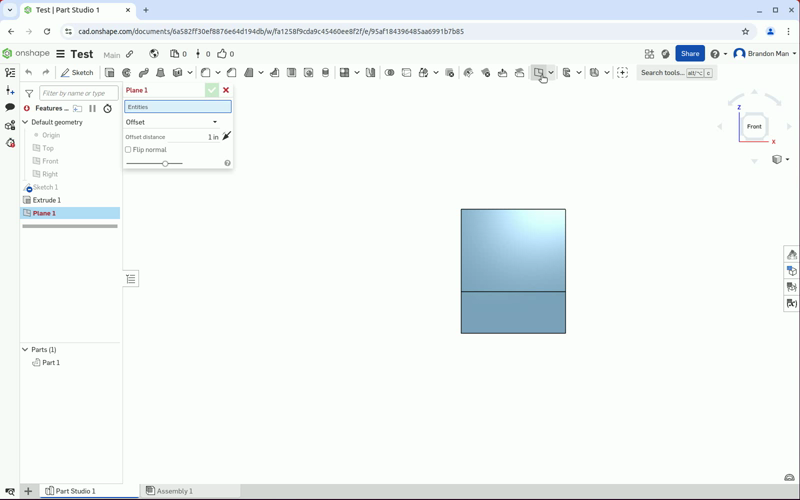
mouse_move(73, 163)
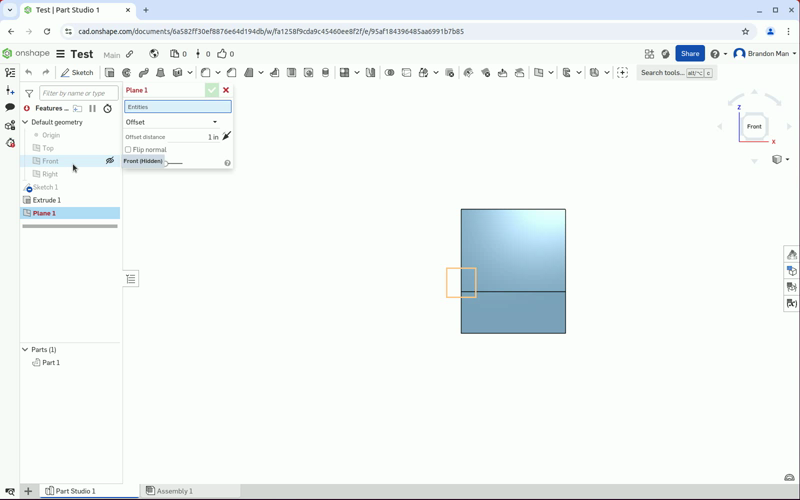
click(73, 163)
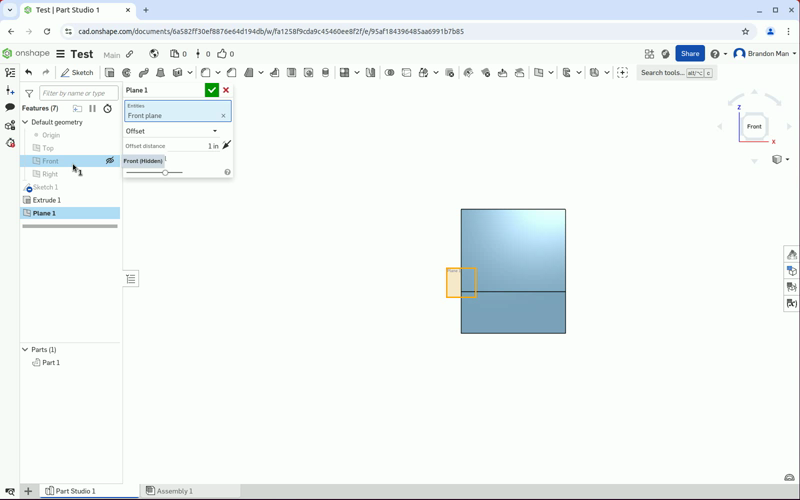
key(tab, 2)
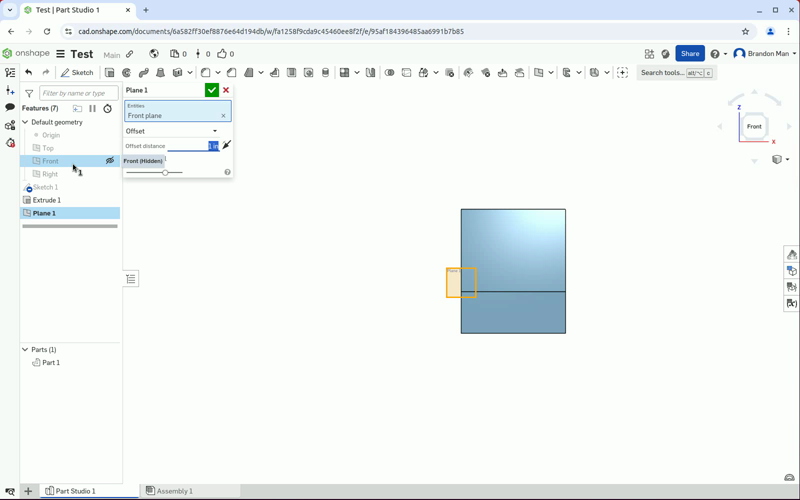
text(6.008)
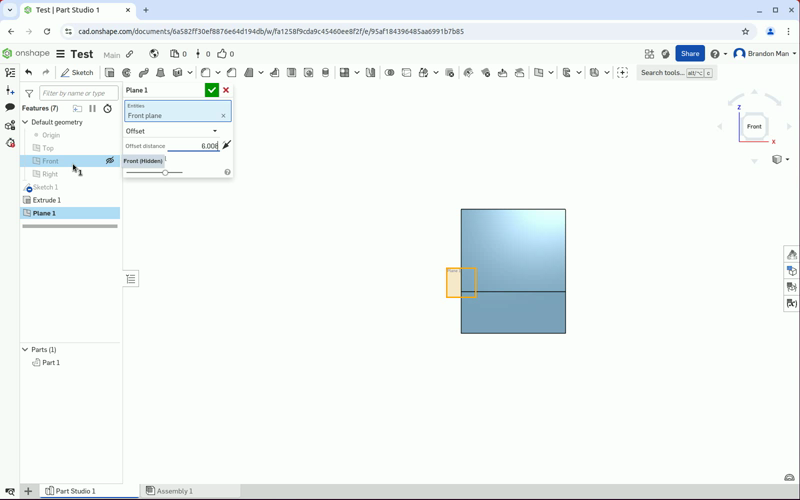
key(enter, 2)
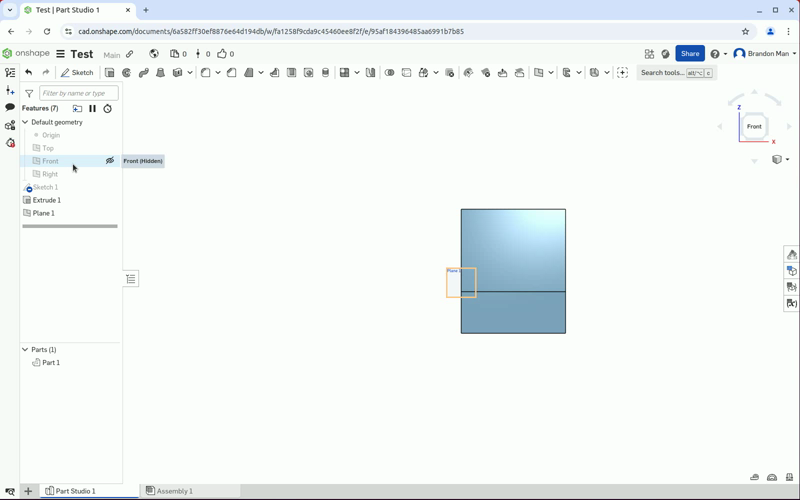
key(shift+s)
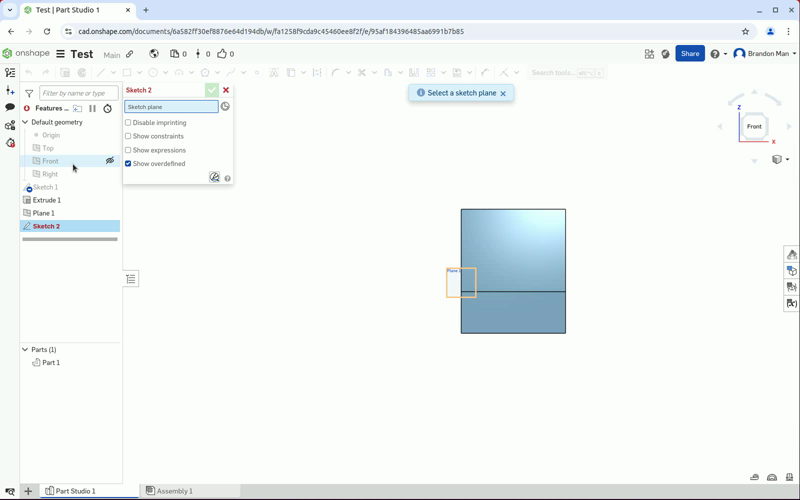
mouse_move(73, 215)
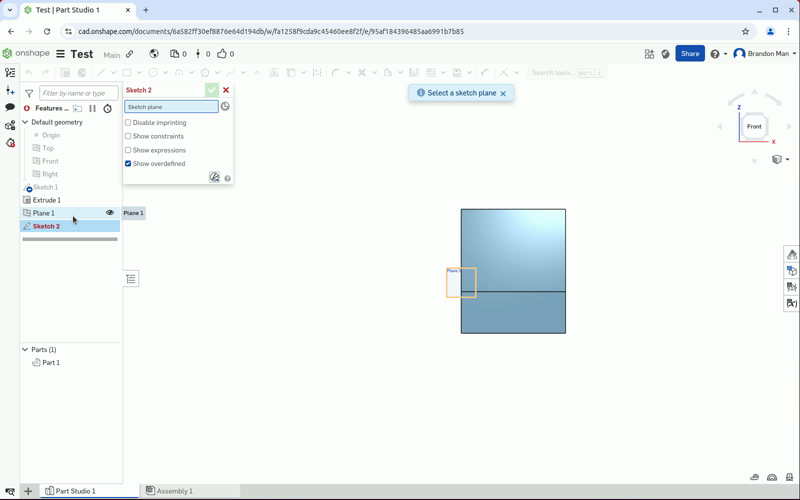
click(73, 215)
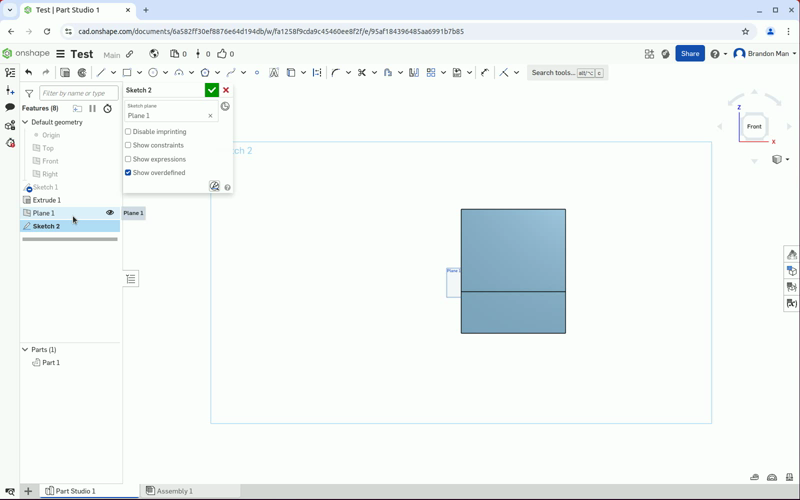
mouse_move(73, 352)
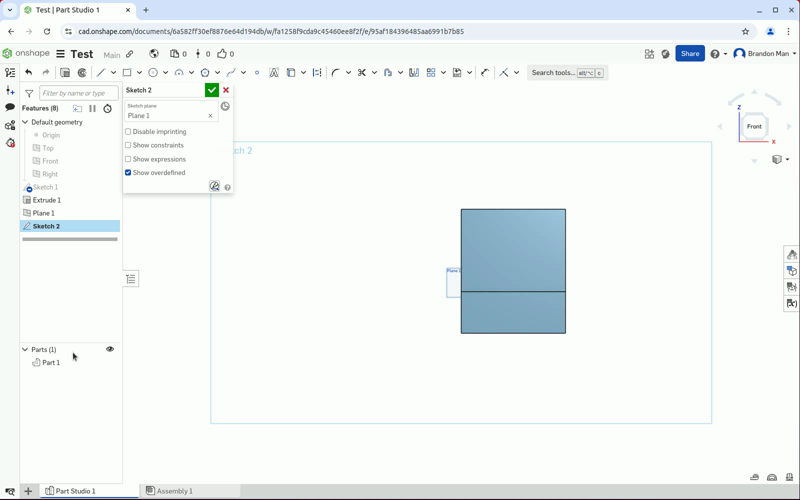
key(y)
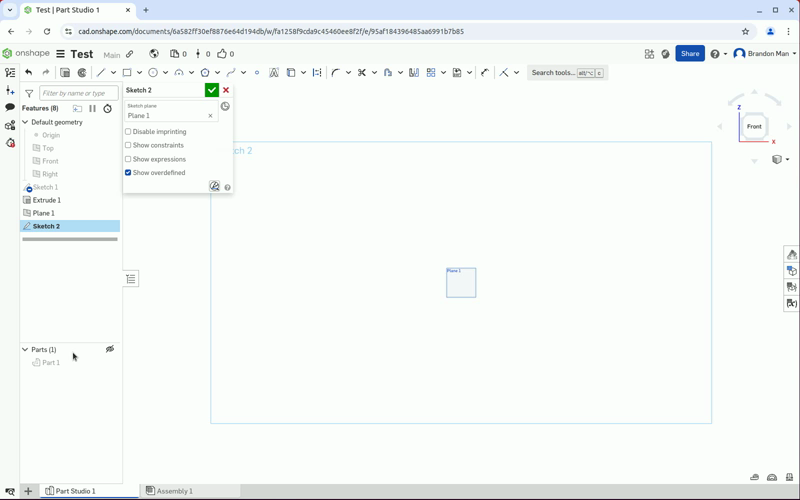
key(l)
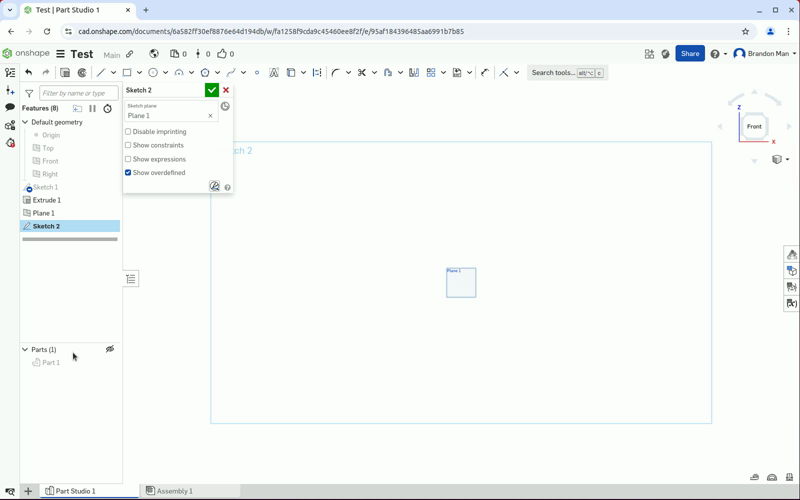
key_down(shift)
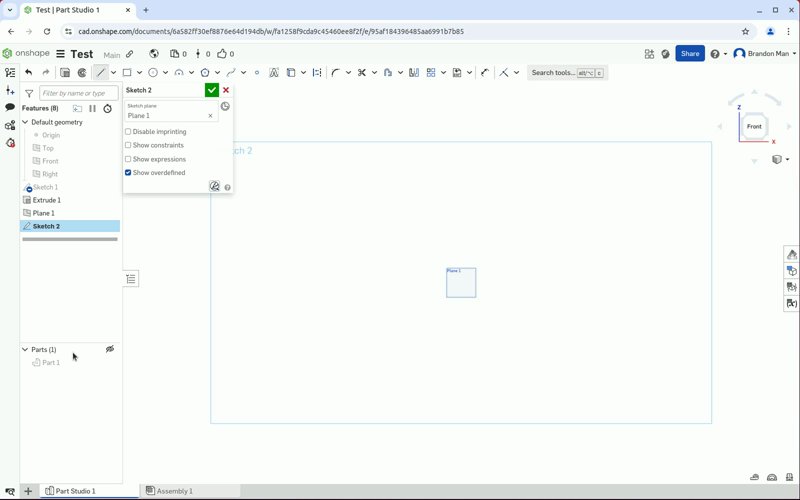
mouse_move(522, 291)
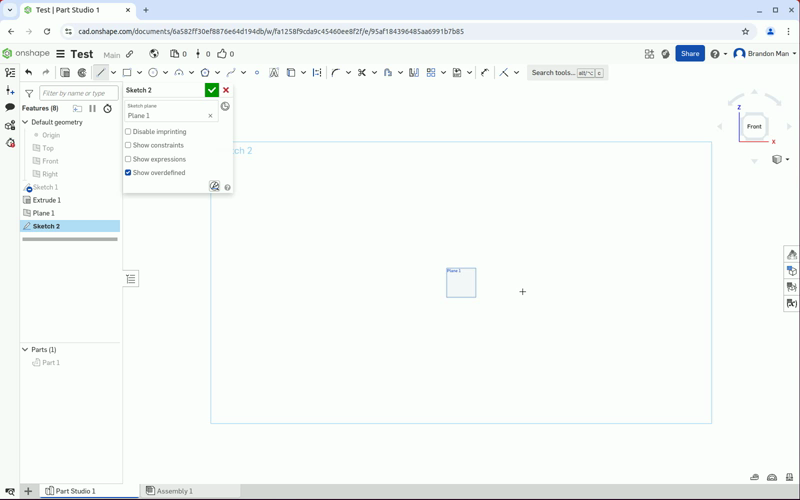
click(522, 291)
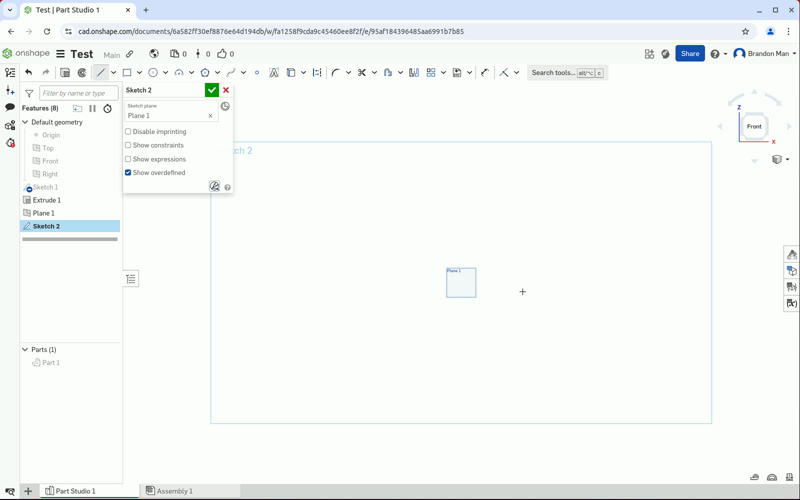
key_up(shift)
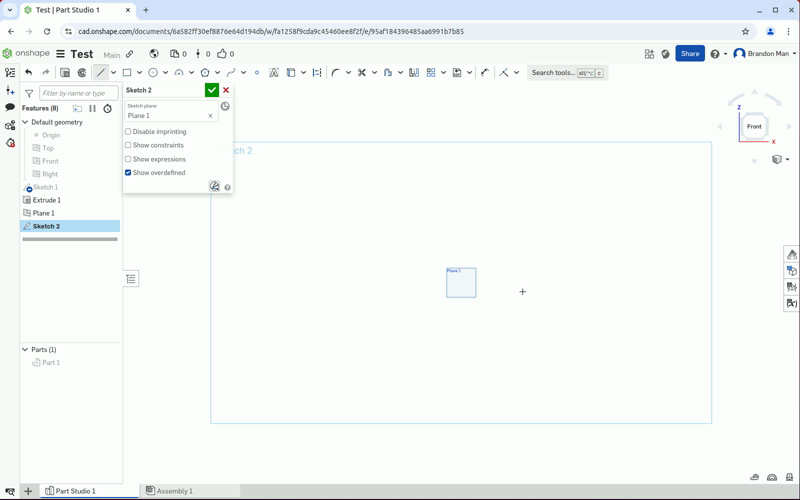
key_down(shift)
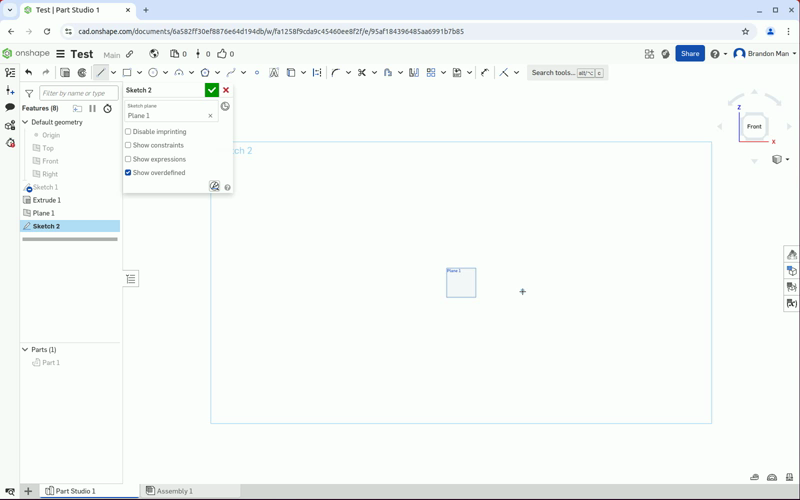
mouse_move(552, 291)
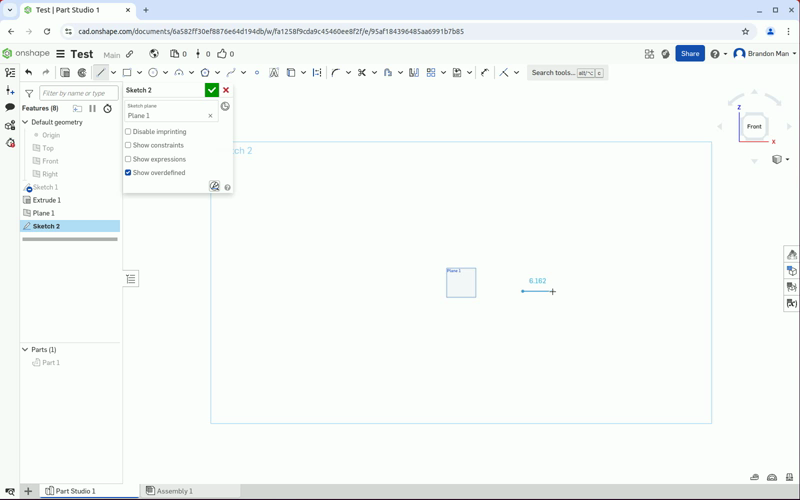
mouse_move(565, 291)
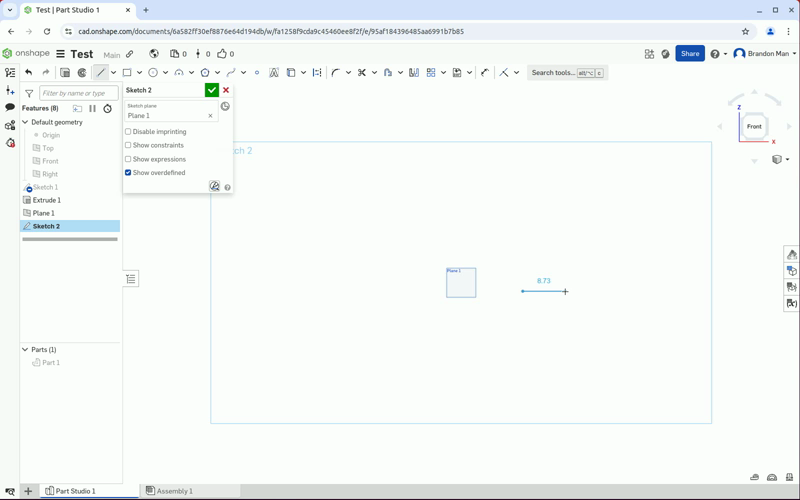
click(565, 291)
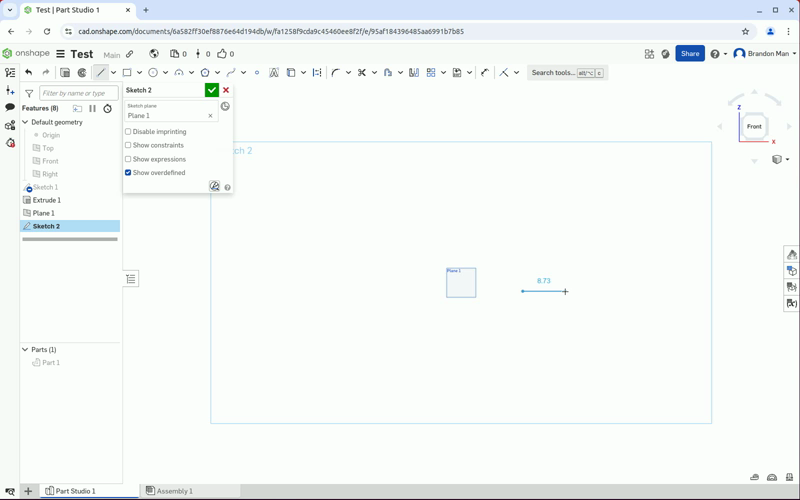
key_up(shift)
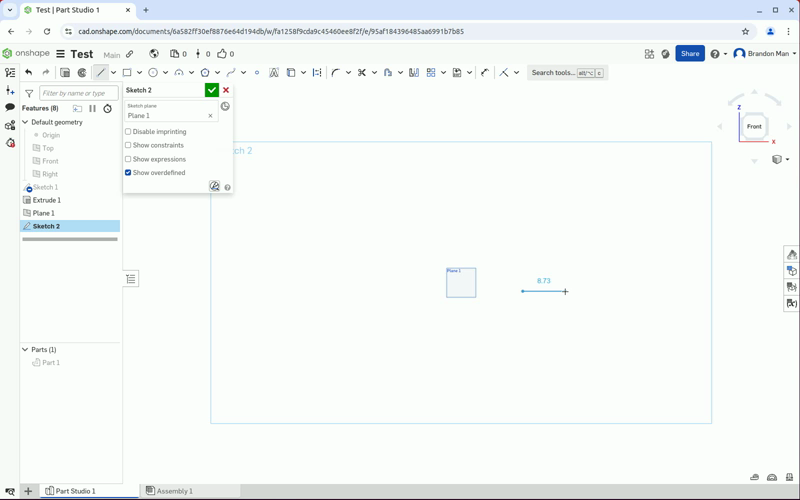
key_down(shift)
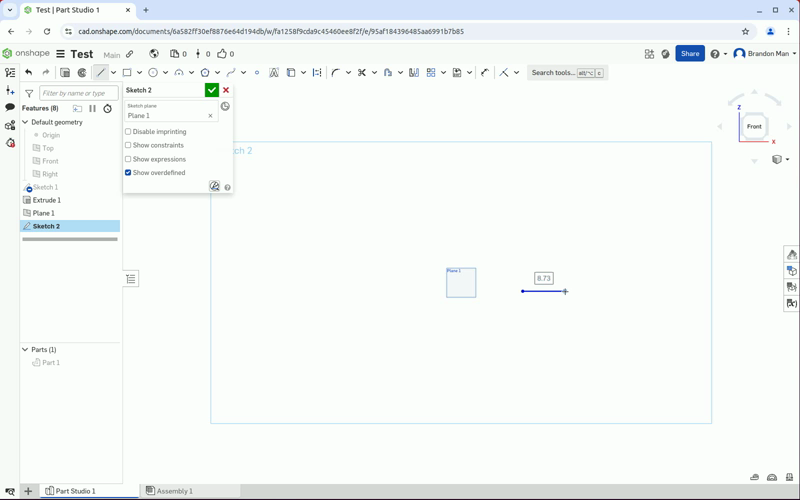
mouse_move(565, 207)
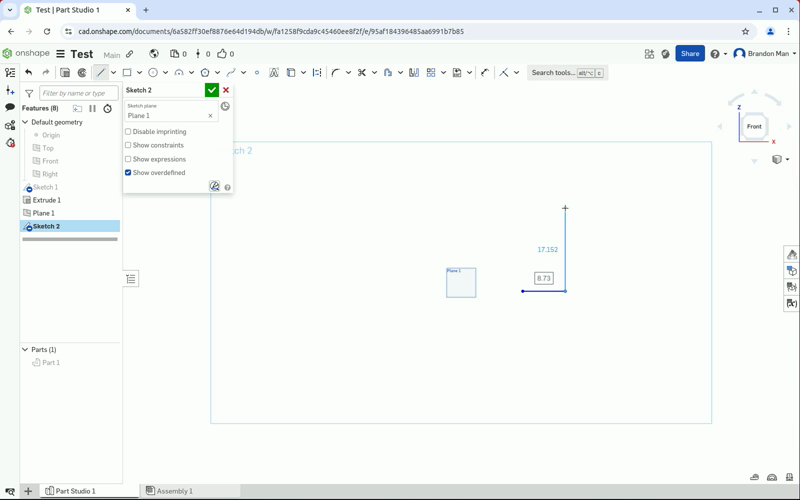
click(565, 207)
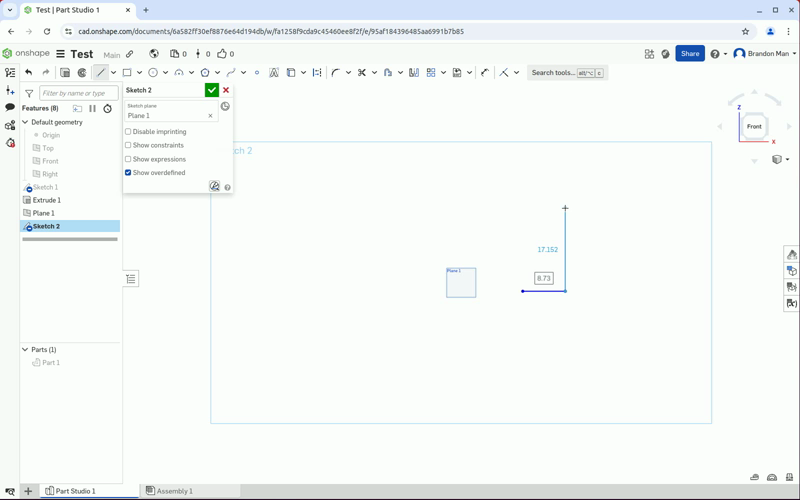
key_up(shift)
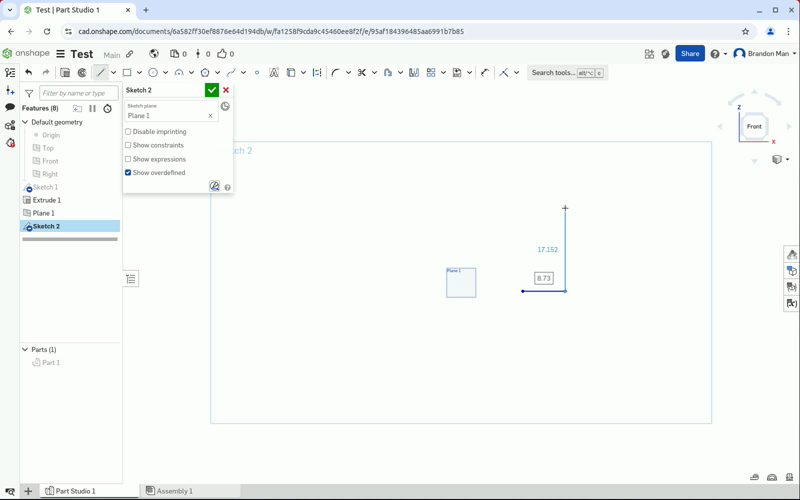
key_down(shift)
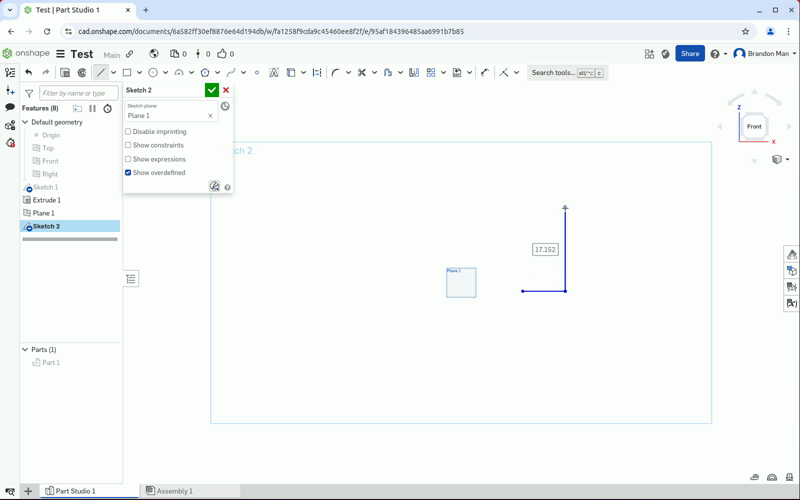
mouse_move(589, 207)
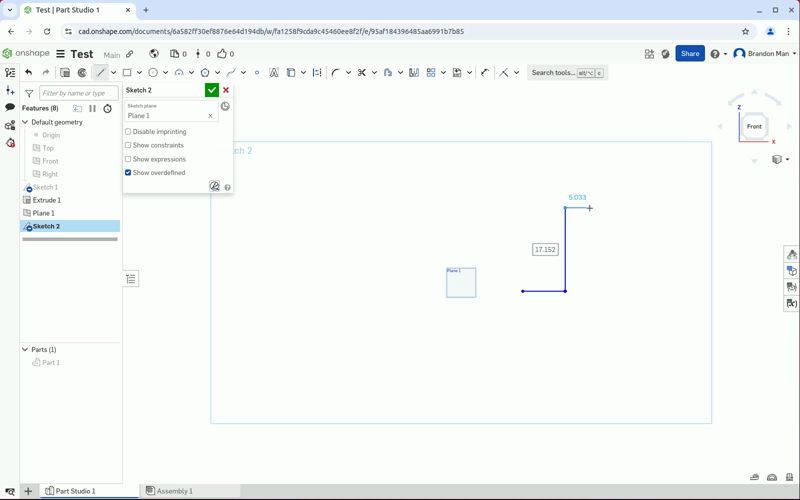
mouse_move(522, 207)
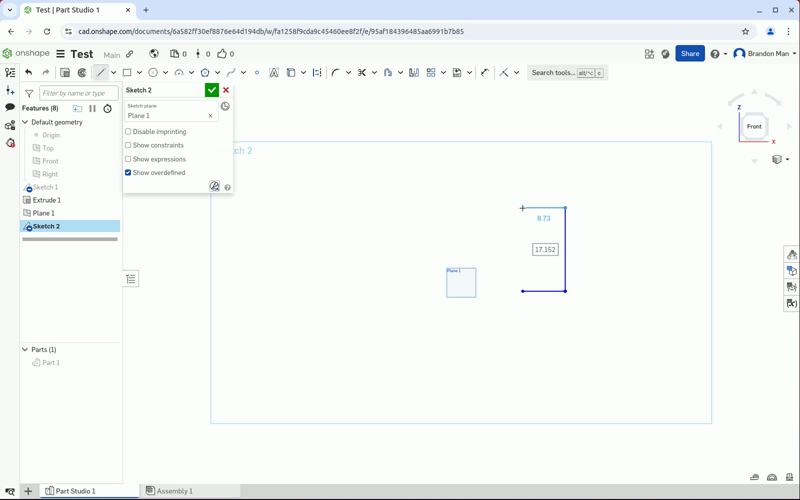
click(522, 207)
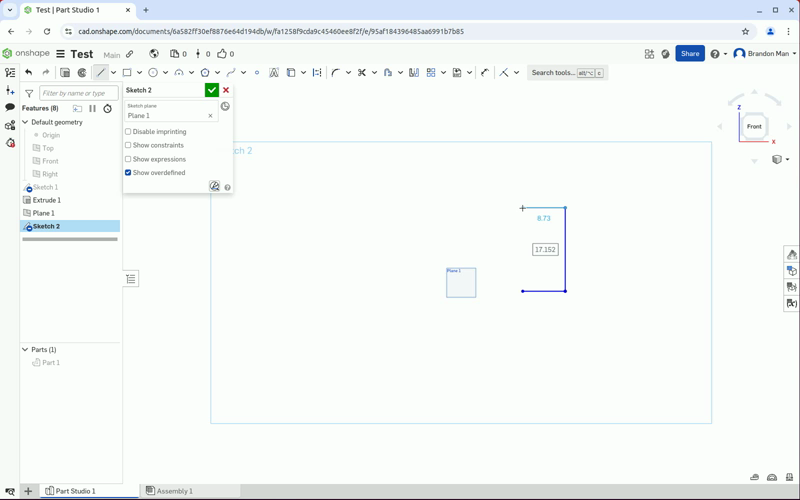
key_up(shift)
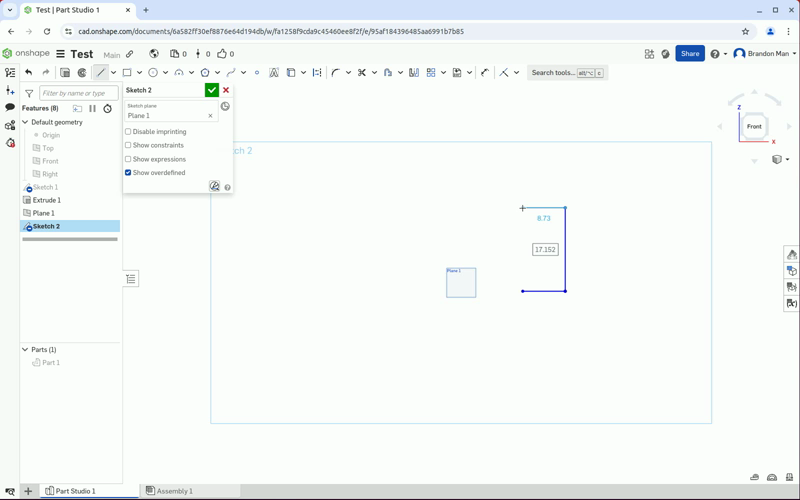
key_down(shift)
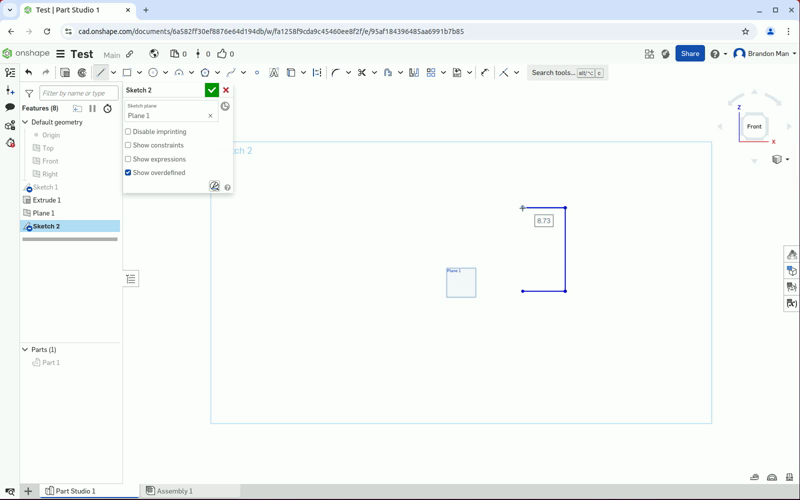
mouse_move(522, 291)
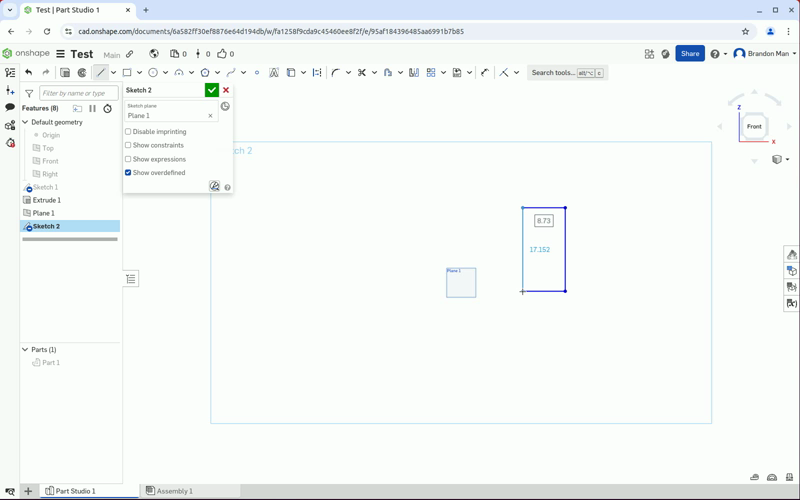
key_up(shift)
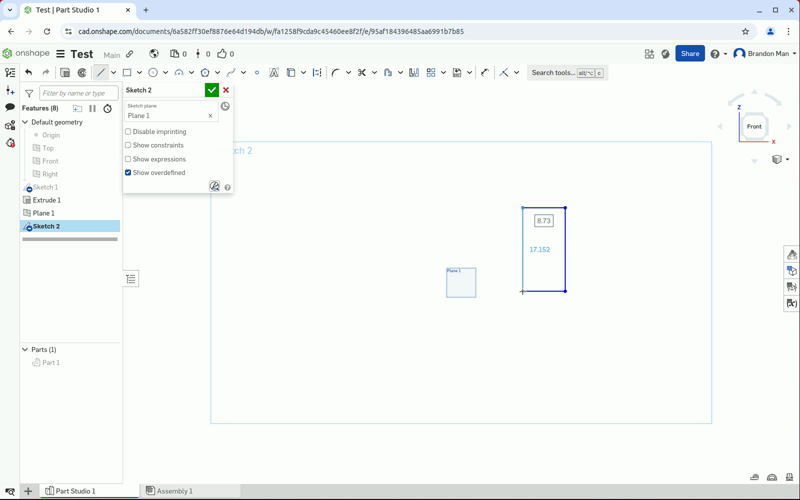
click(522, 291)
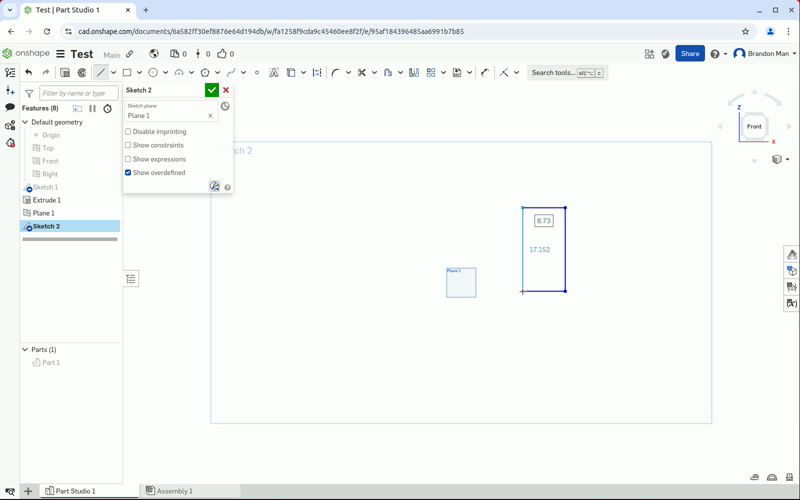
key(esc)
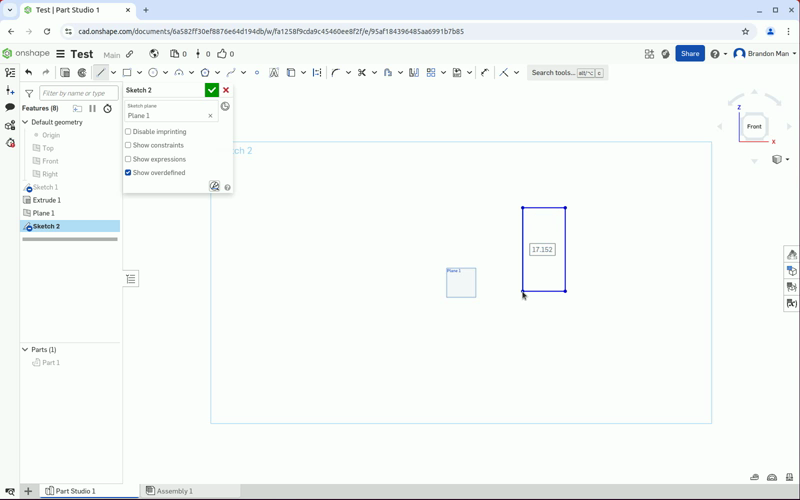
mouse_move(552, 269)
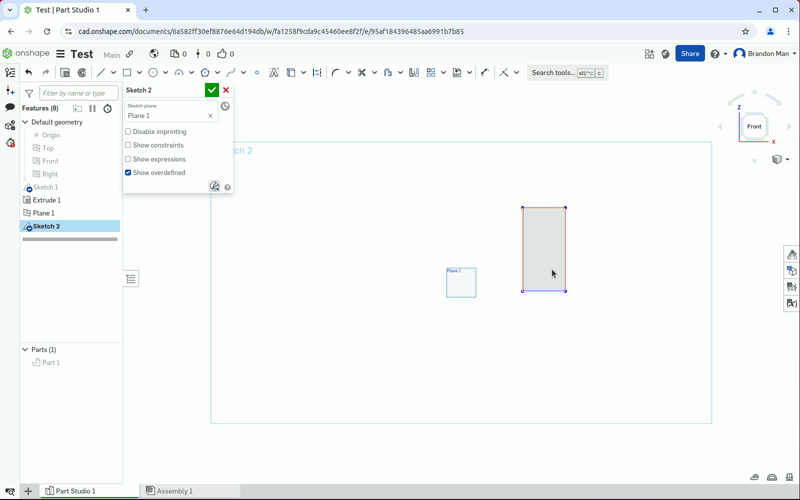
click(552, 269)
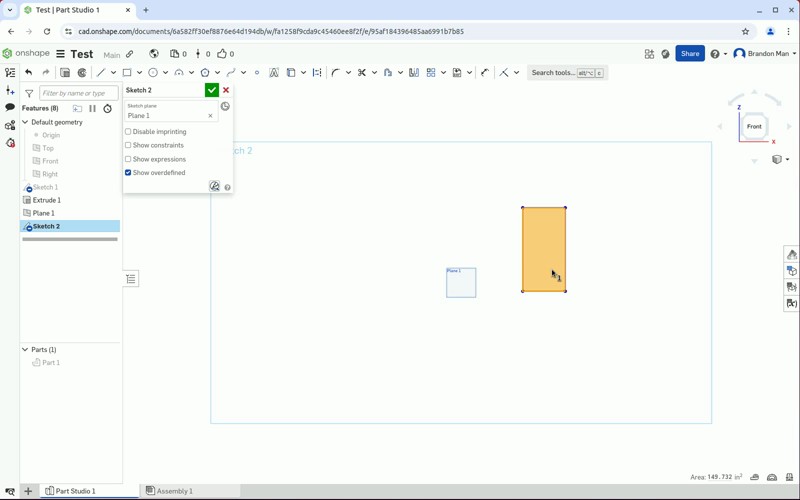
mouse_move(73, 352)
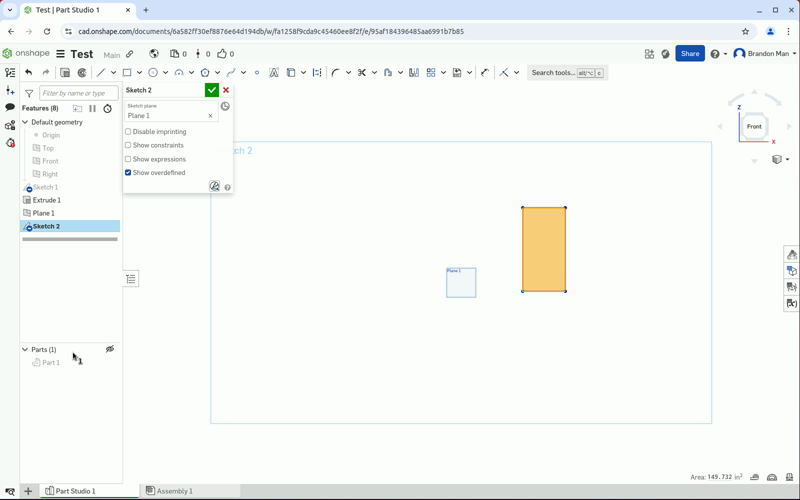
key(shift+y)
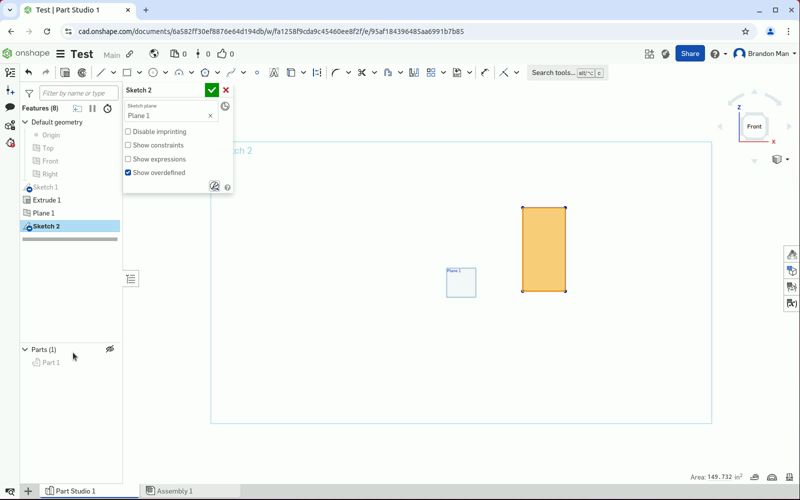
key(shift+e)
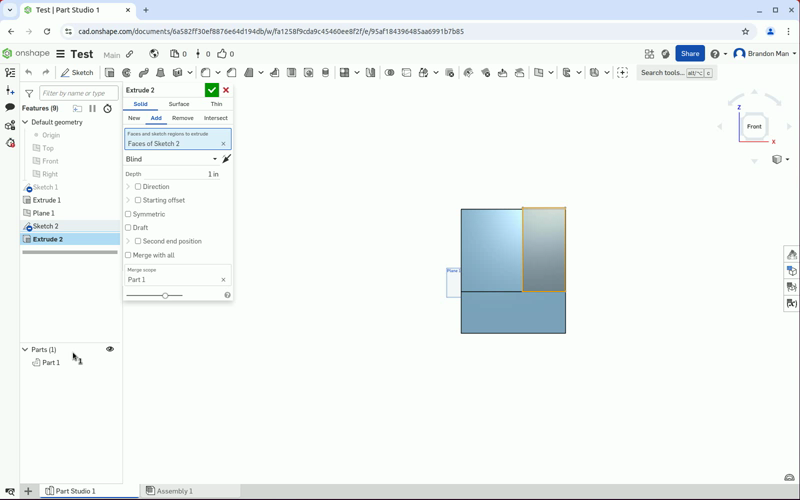
mouse_move(143, 106)
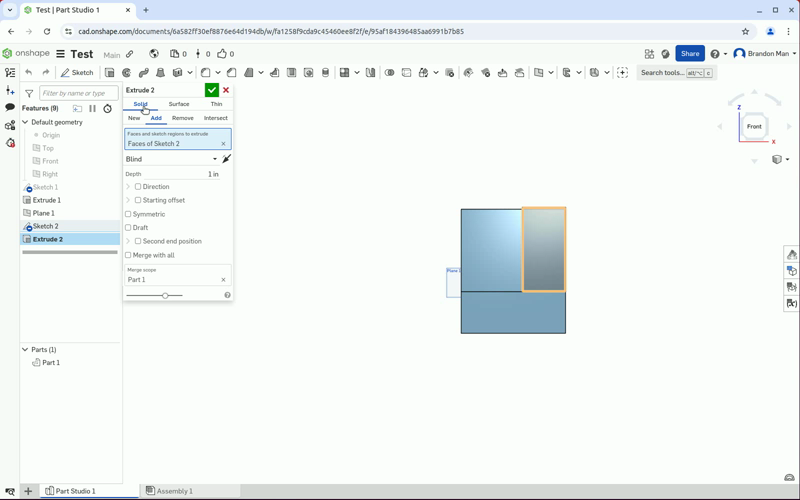
click(143, 106)
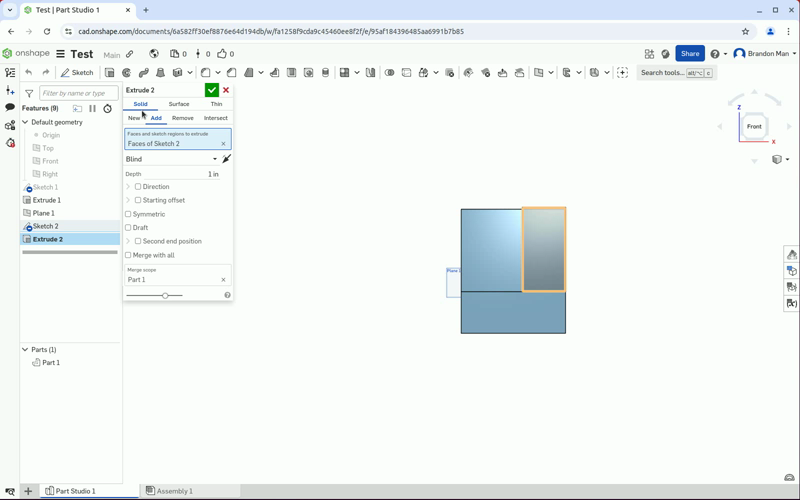
mouse_move(137, 120)
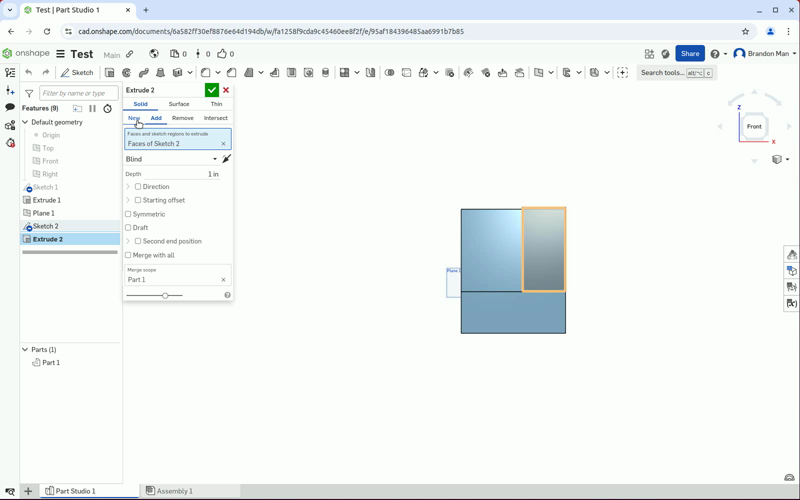
click(137, 120)
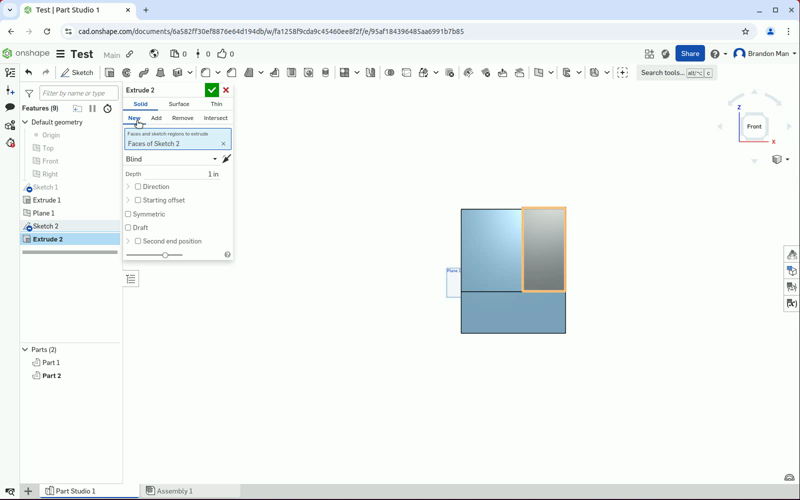
key(tab, 4)
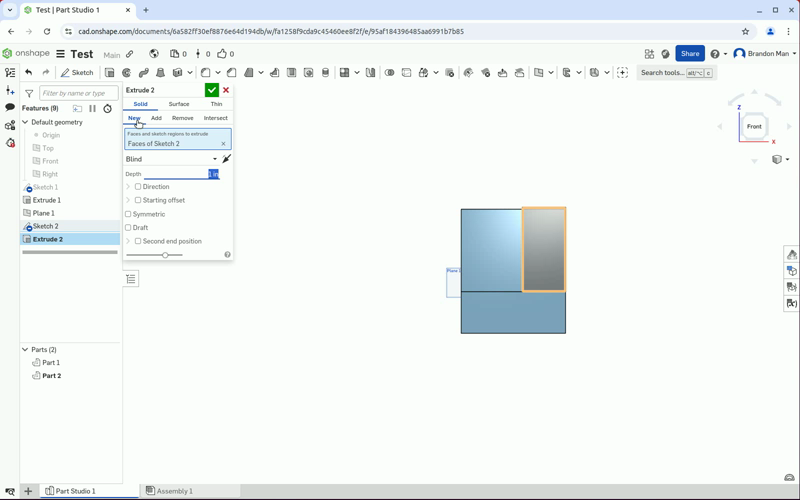
text(12.758)
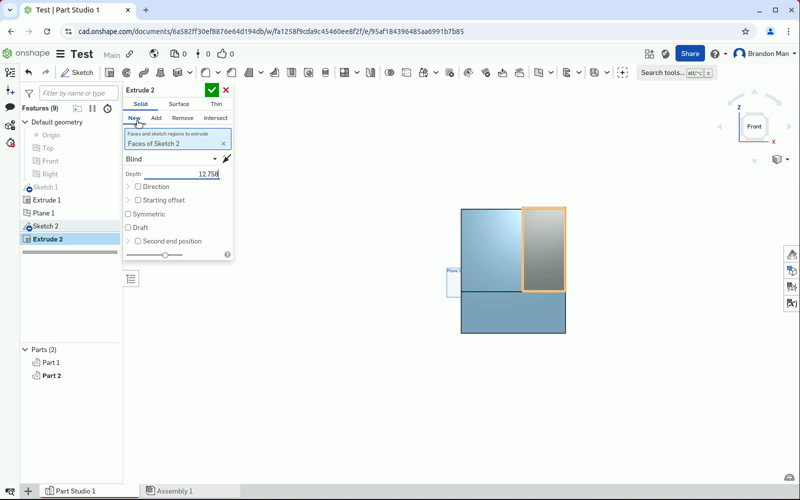
key(enter)
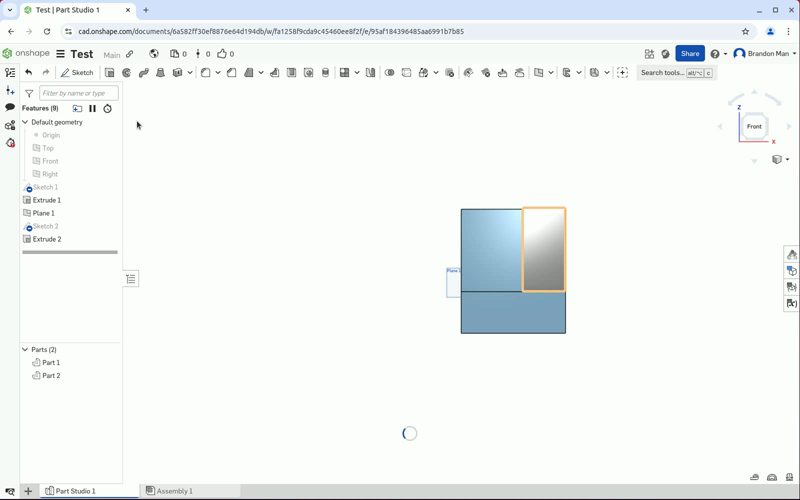
key(shift+h)
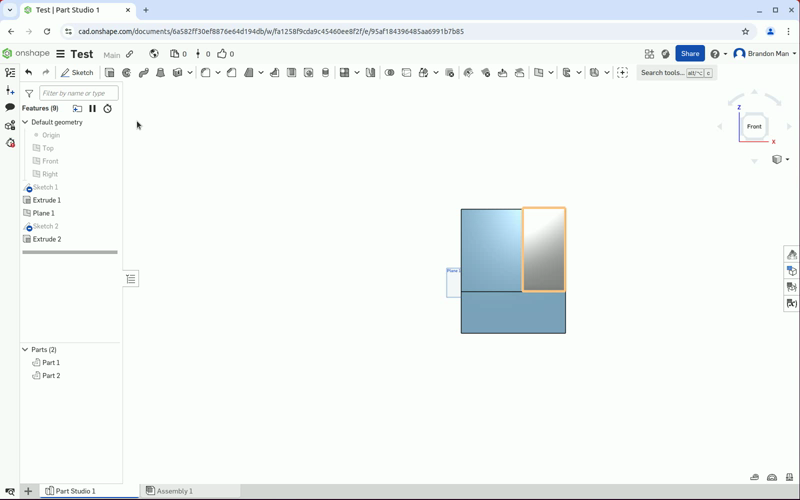
key(shift+h)
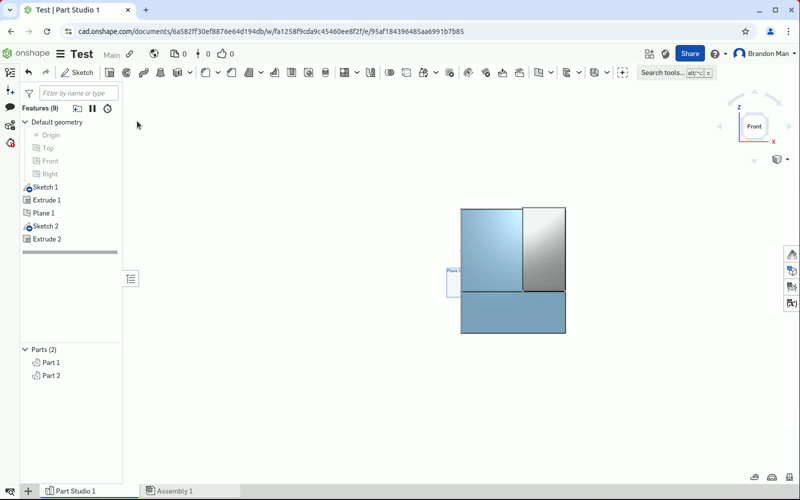
key(shift+7)
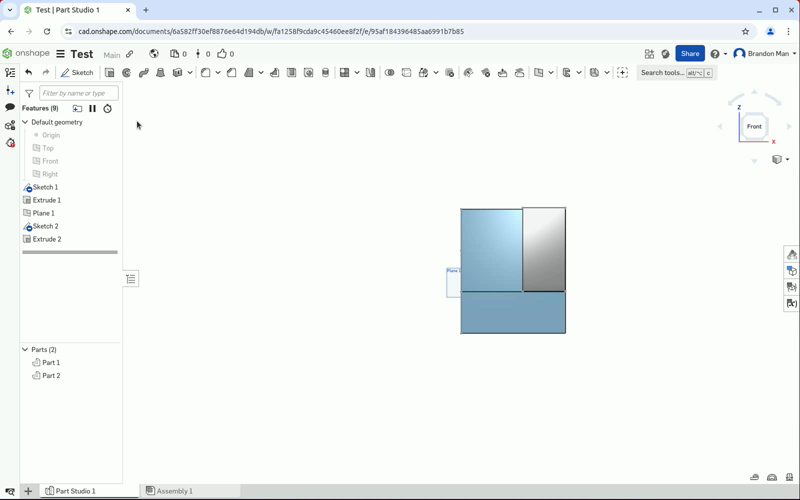
key(left, 2)
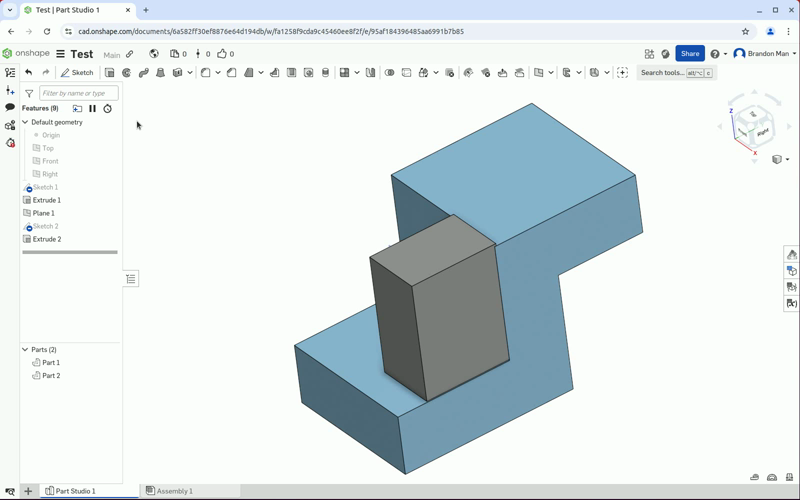
key(down, 2)
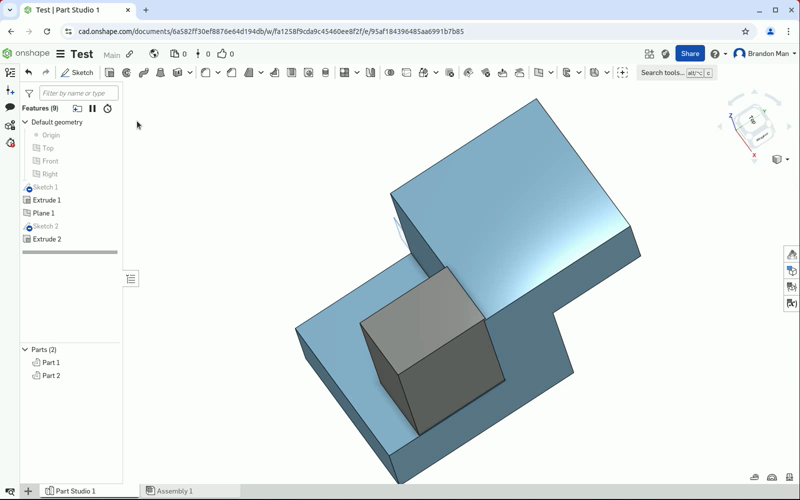
key(up, 2)
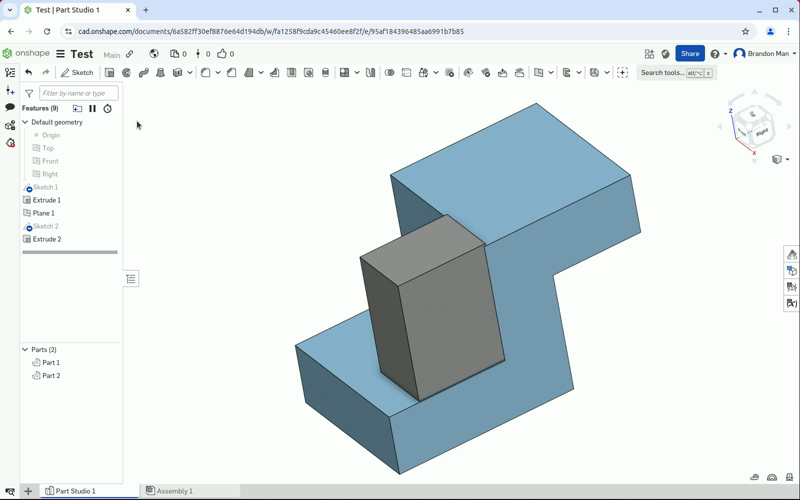
key(right, 2)
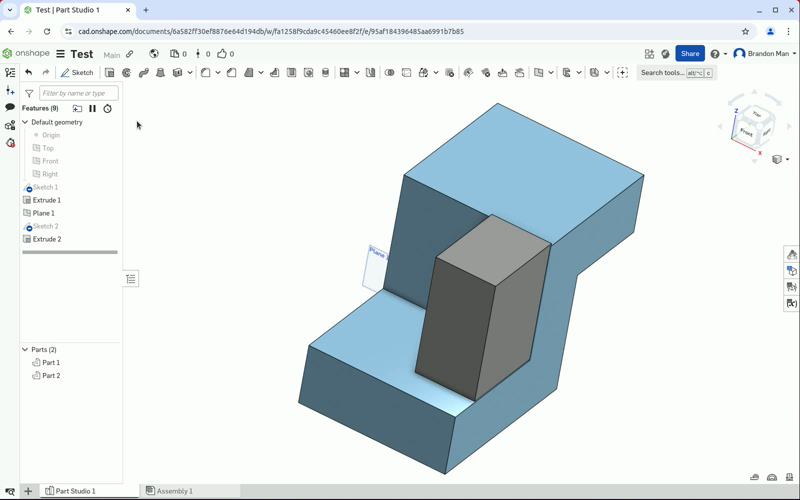
mouse_move(73, 189)
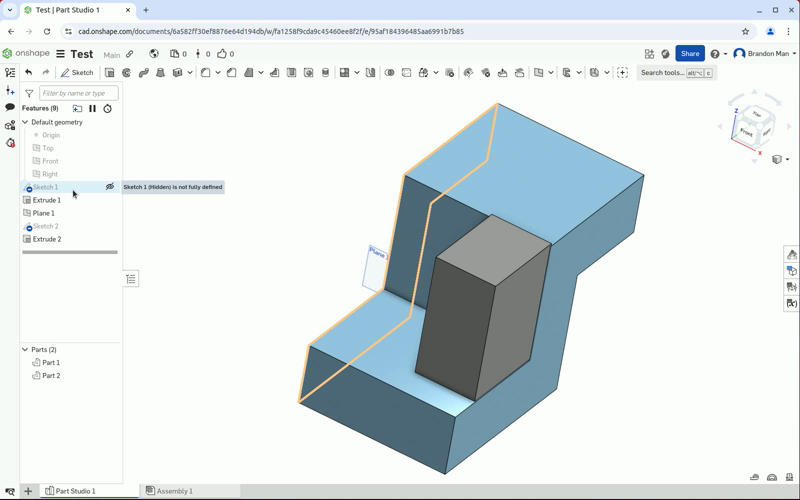
click(73, 189)